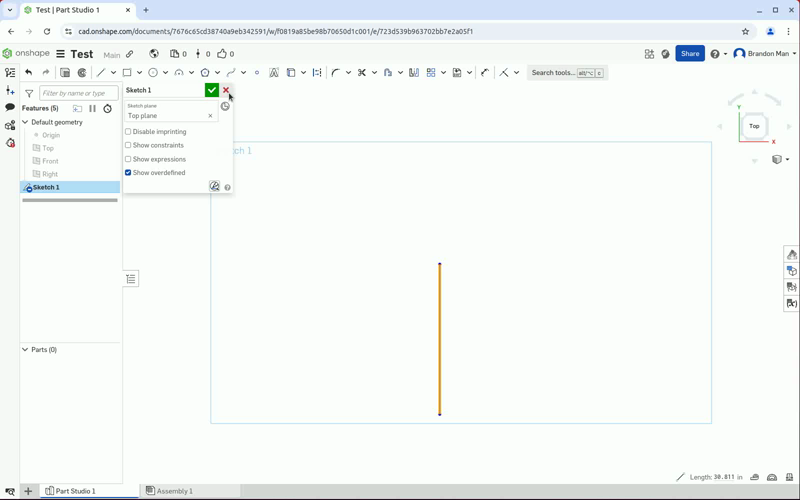
key(shift+h)
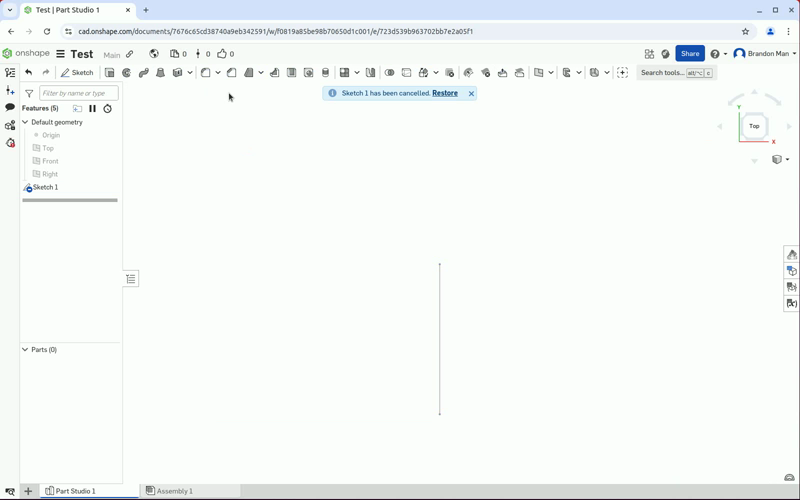
key(shift+s)
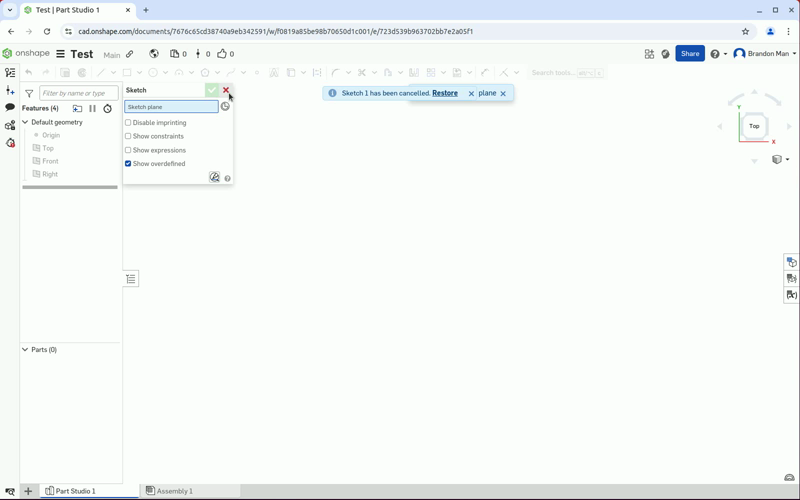
mouse_move(73, 150)
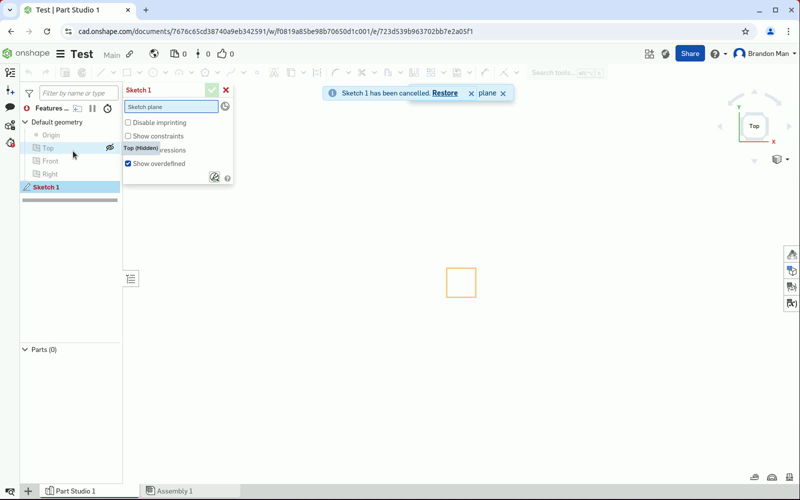
click(73, 150)
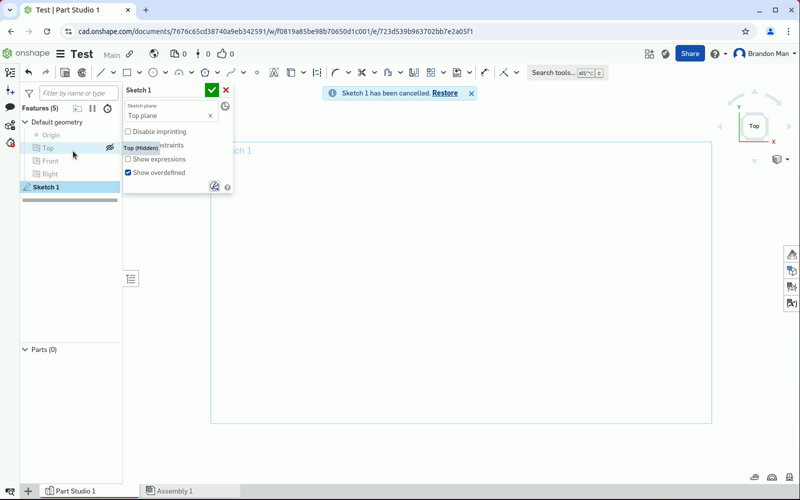
mouse_move(73, 352)
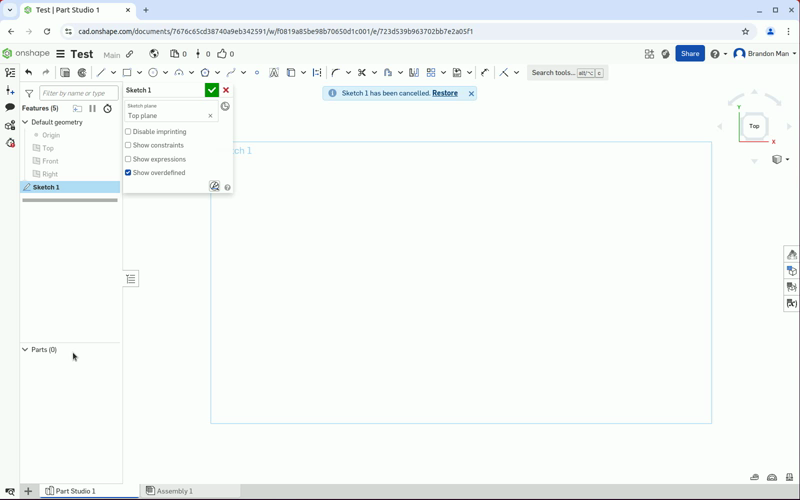
key(y)
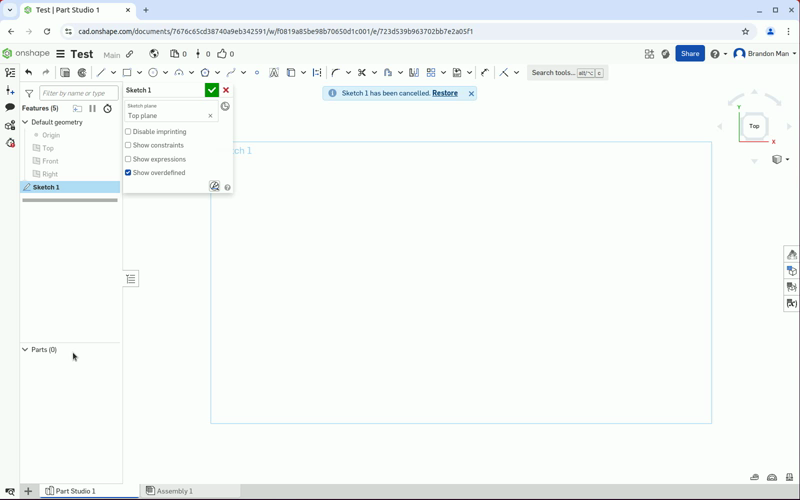
key(c)
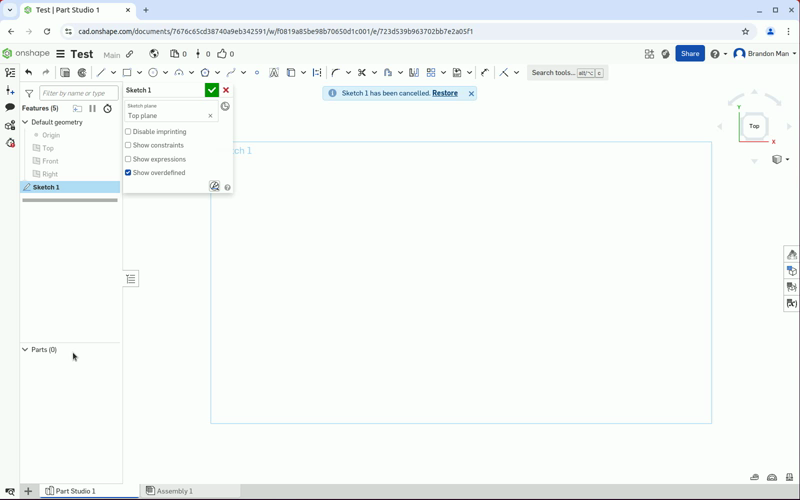
key_down(shift)
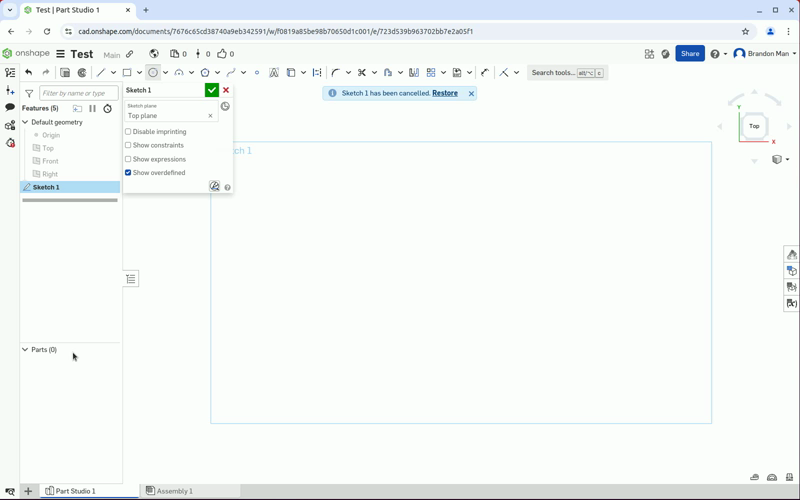
mouse_move(517, 226)
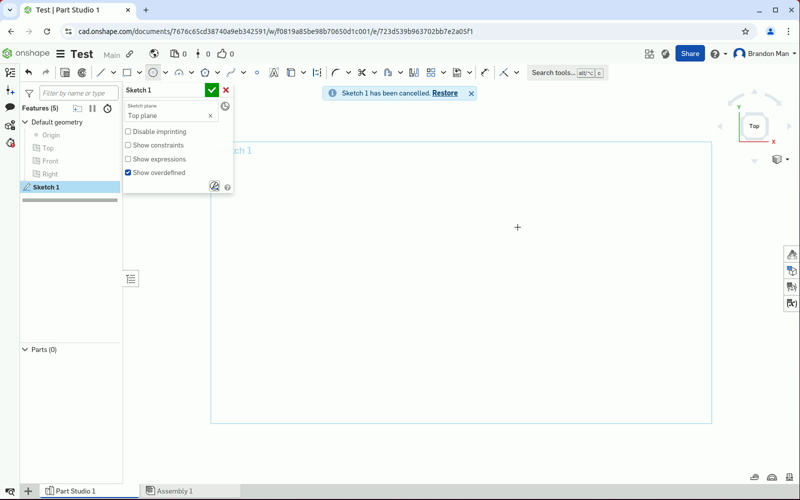
click(517, 226)
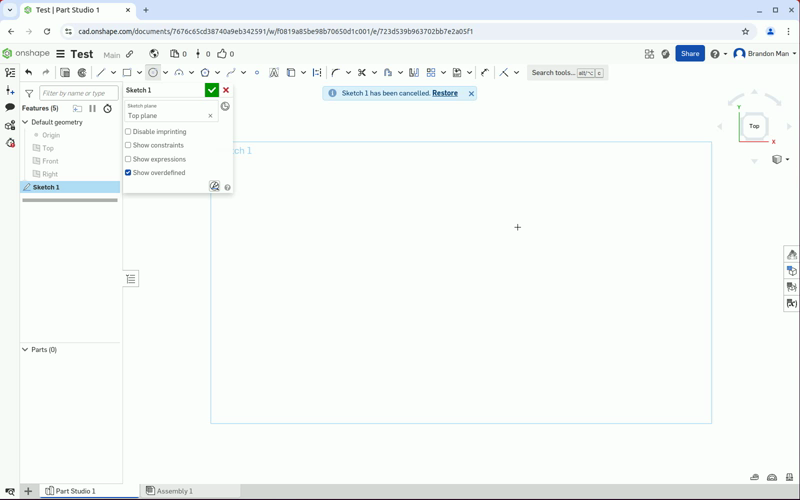
key_up(shift)
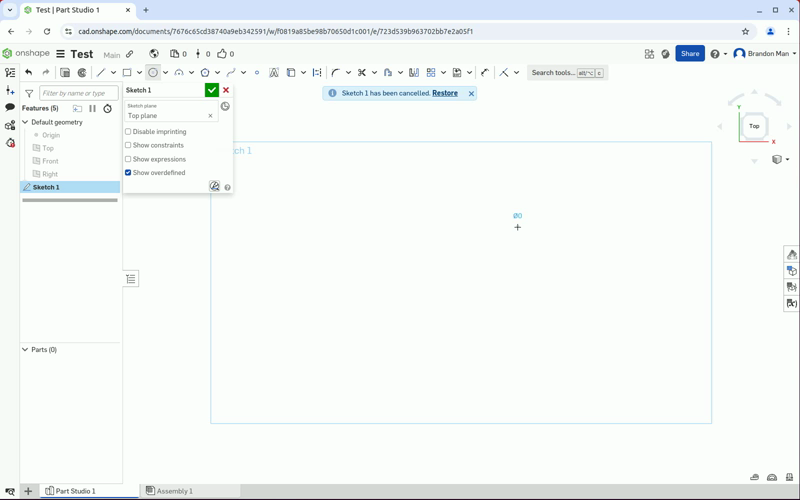
mouse_move(574, 226)
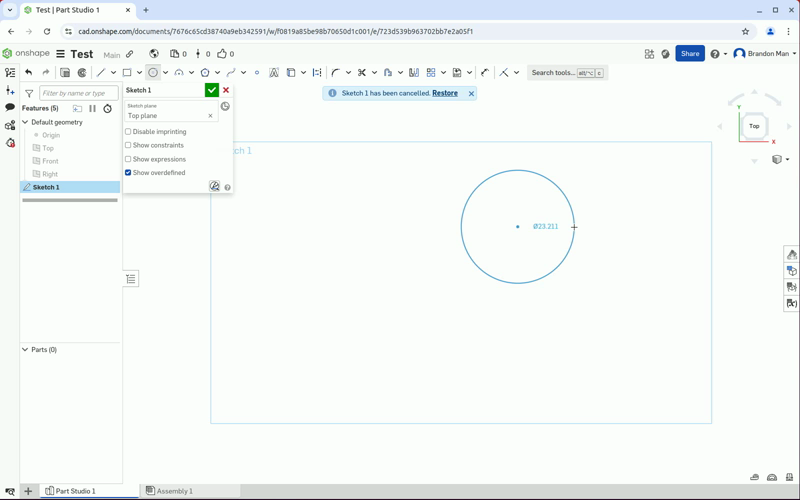
click(574, 226)
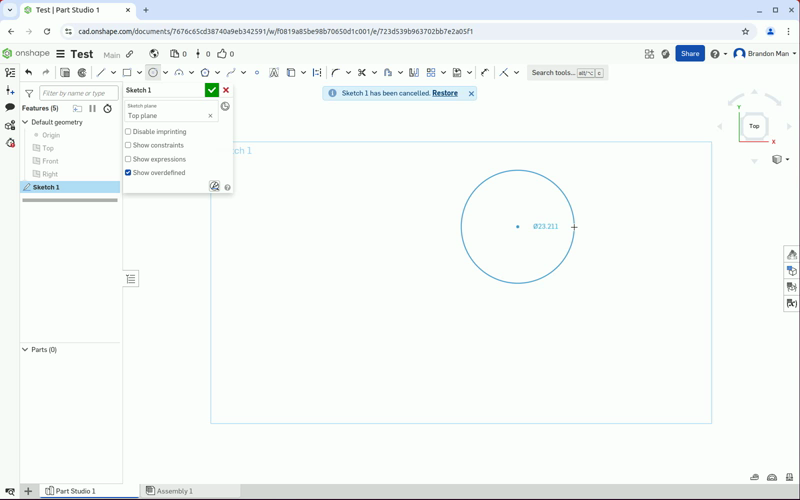
key(esc)
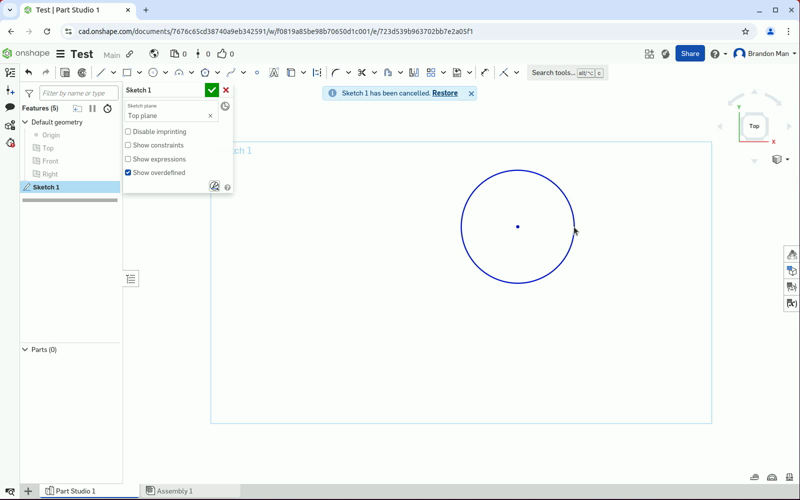
key(c)
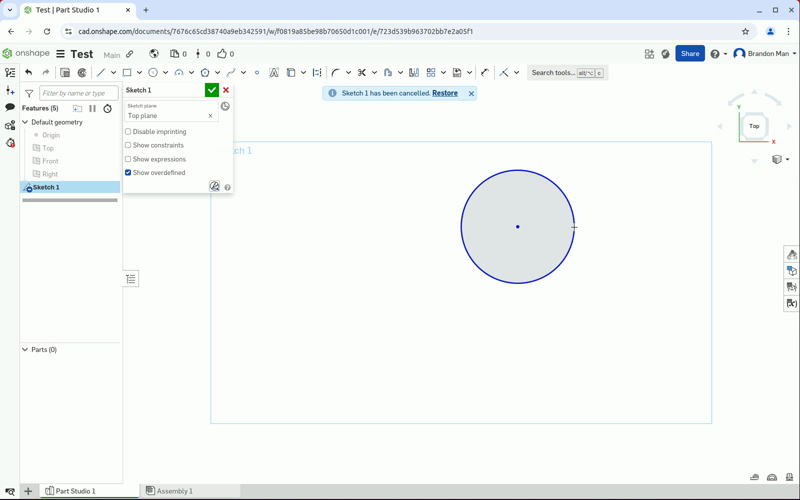
key_down(shift)
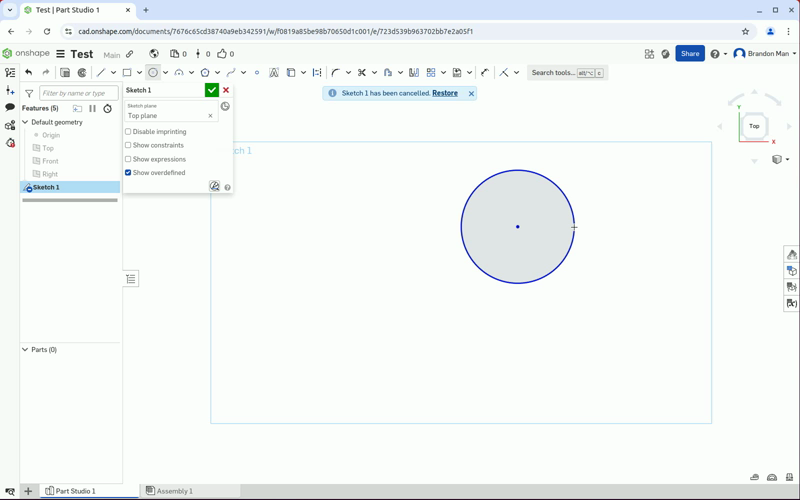
mouse_move(476, 226)
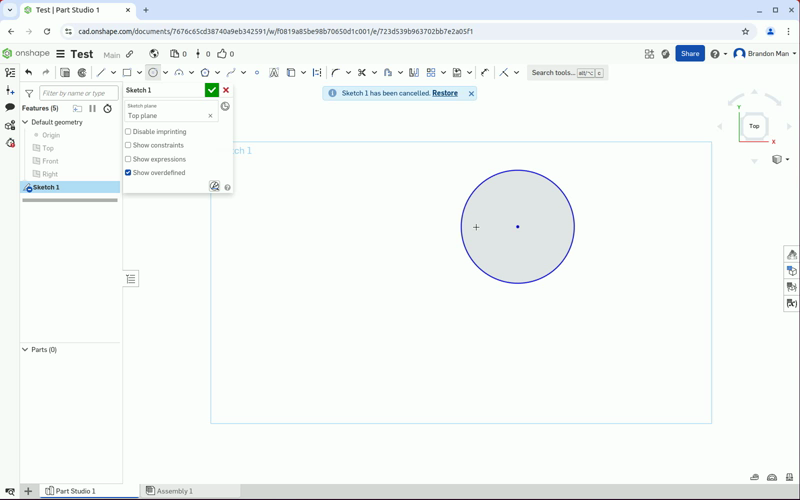
click(476, 226)
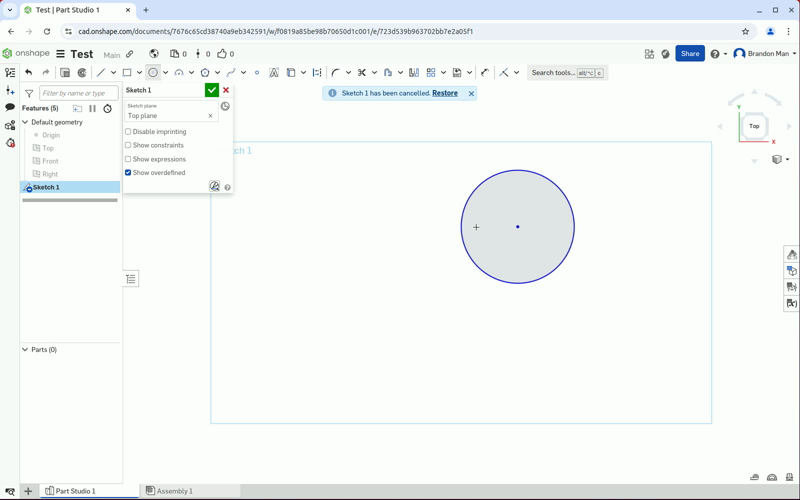
key_up(shift)
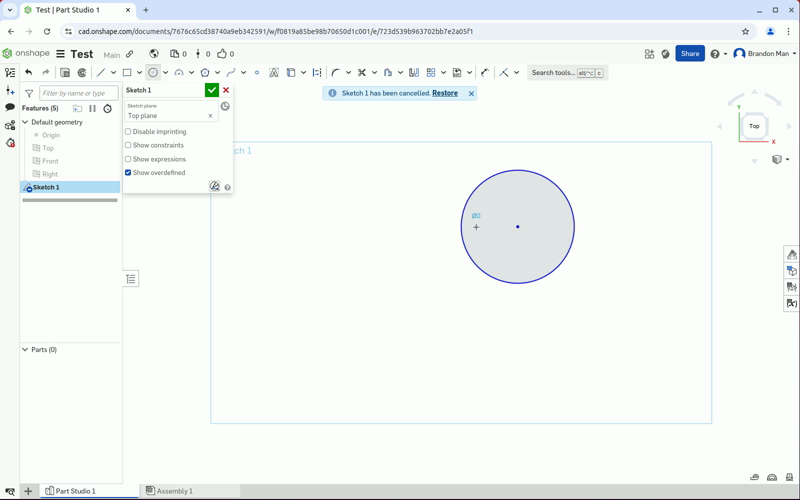
mouse_move(485, 226)
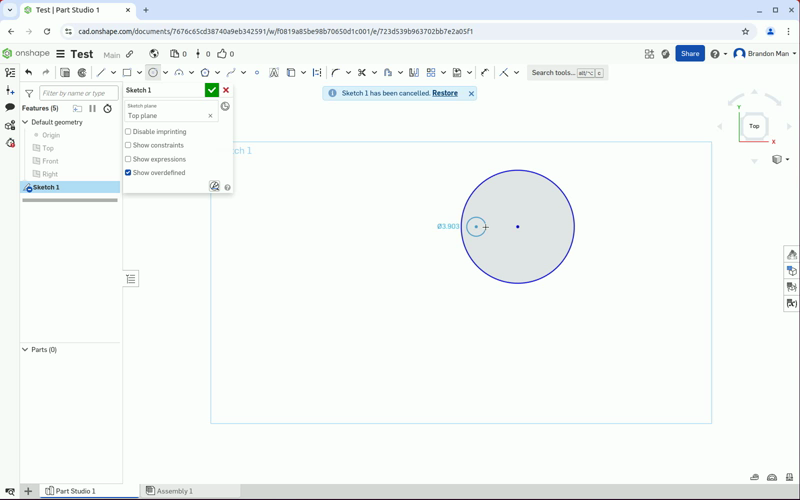
click(485, 226)
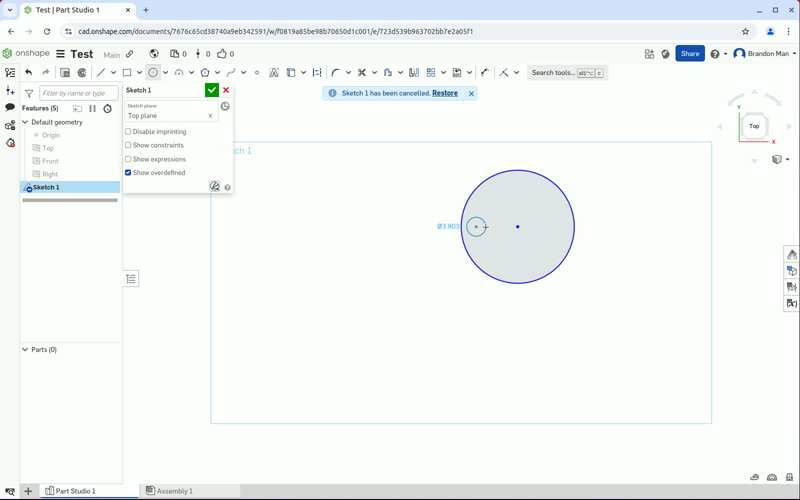
key(esc)
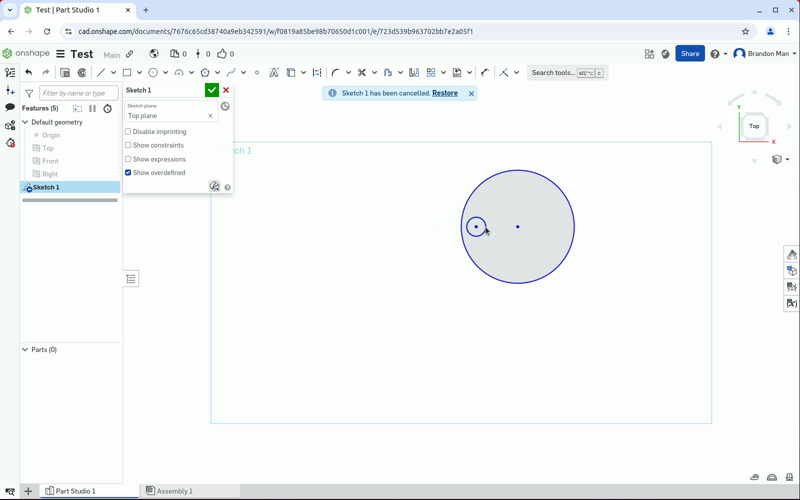
key(c)
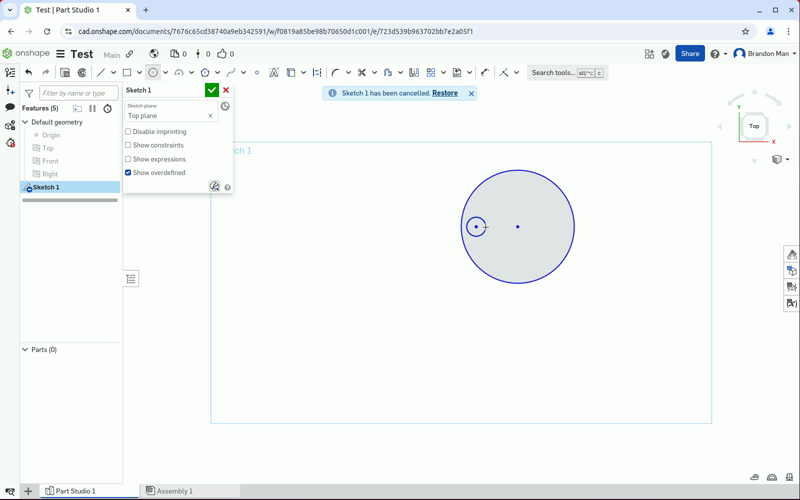
key_down(shift)
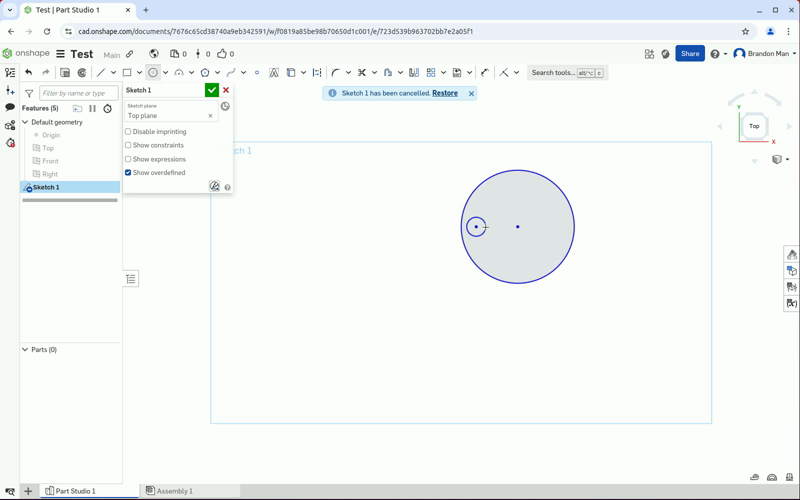
mouse_move(558, 226)
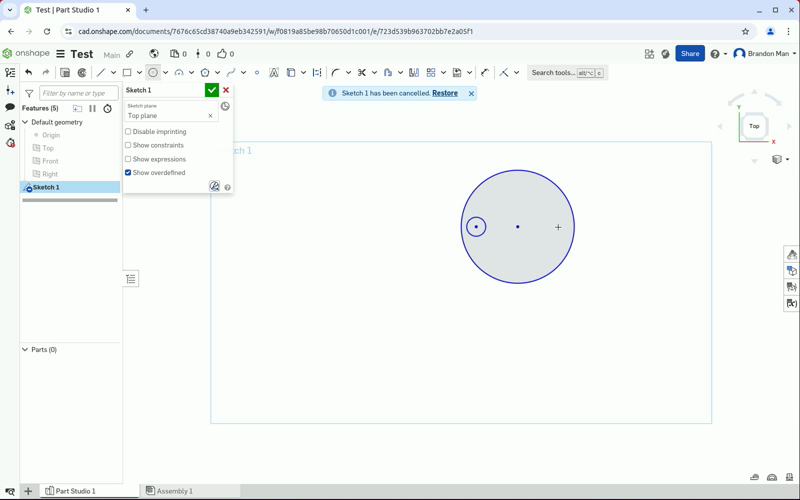
click(558, 226)
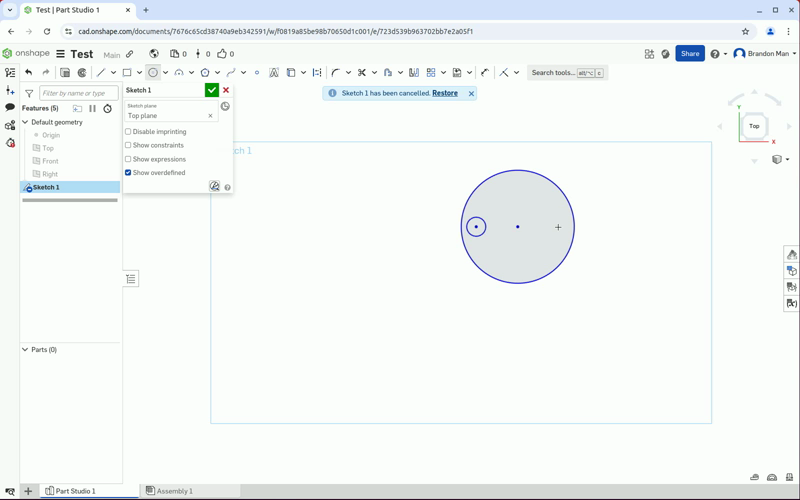
key_up(shift)
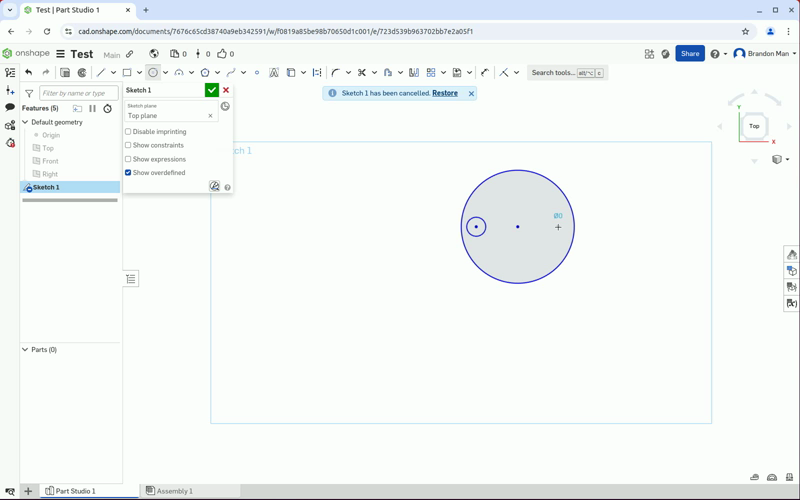
mouse_move(567, 226)
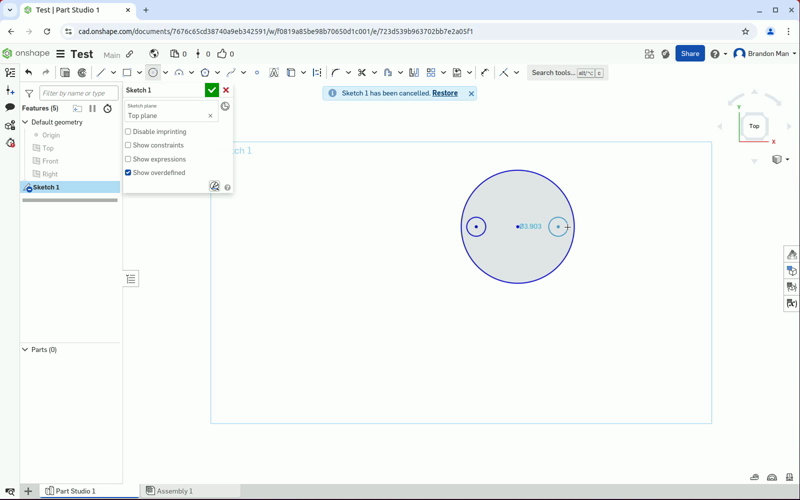
click(567, 226)
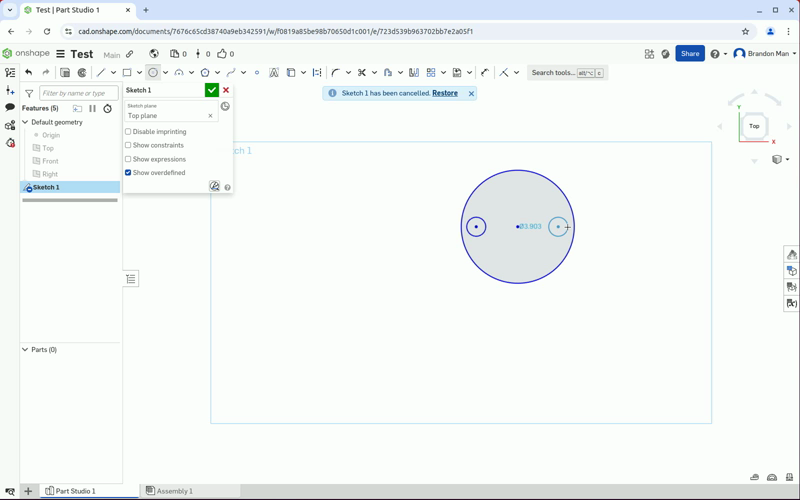
key(esc)
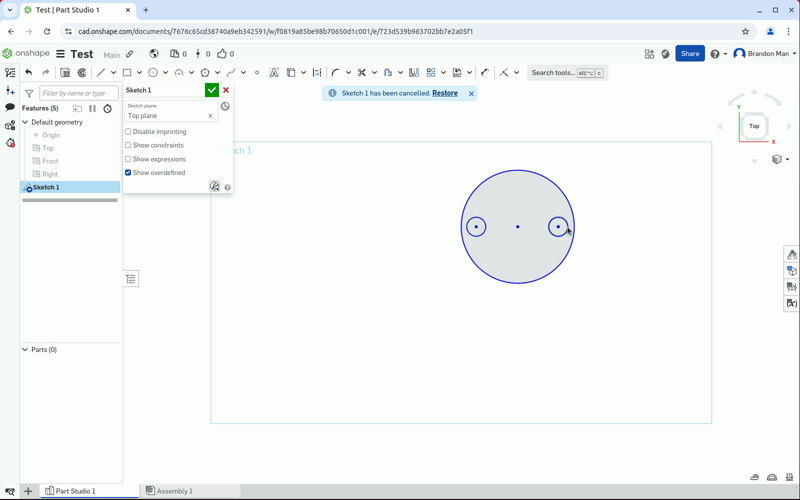
mouse_move(551, 263)
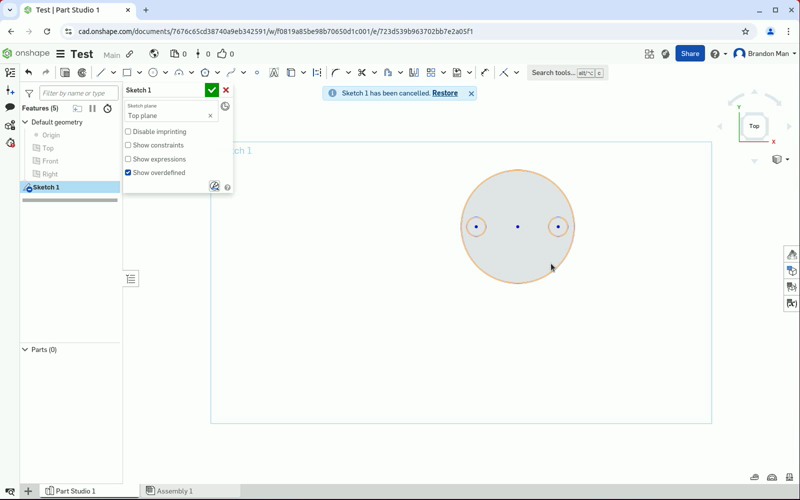
click(551, 263)
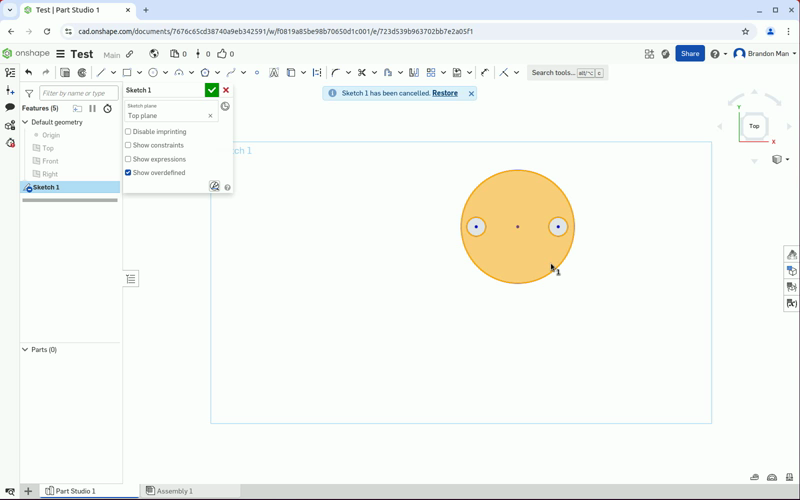
mouse_move(73, 352)
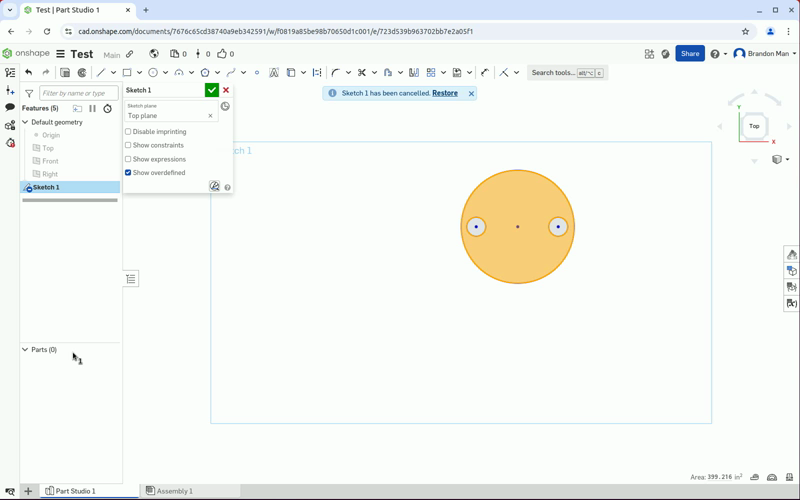
key(shift+y)
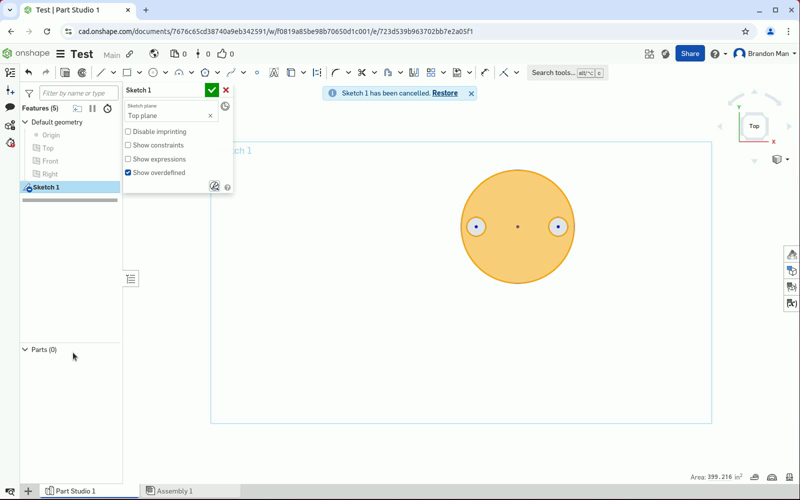
key(shift+e)
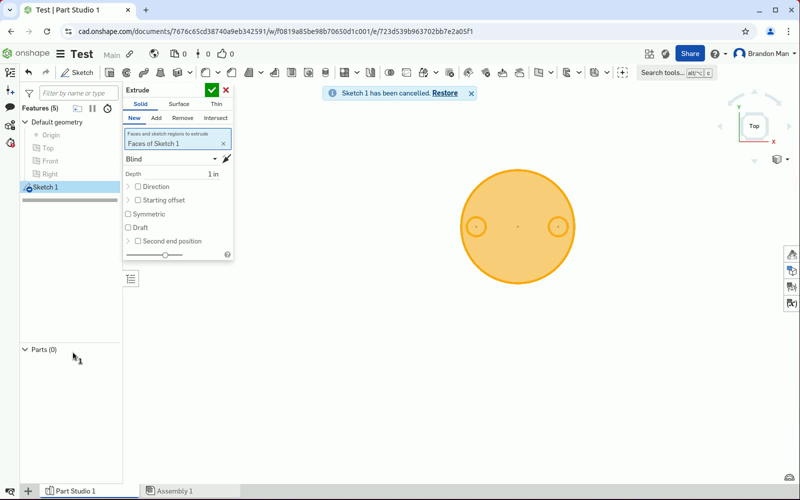
mouse_move(143, 106)
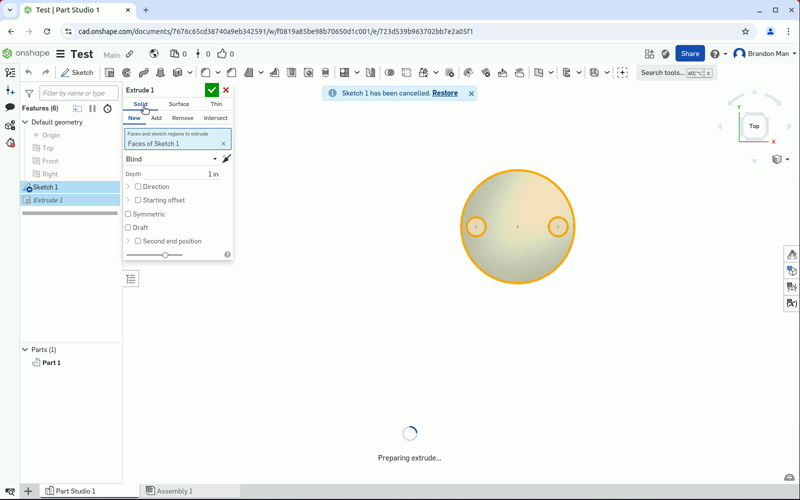
click(143, 106)
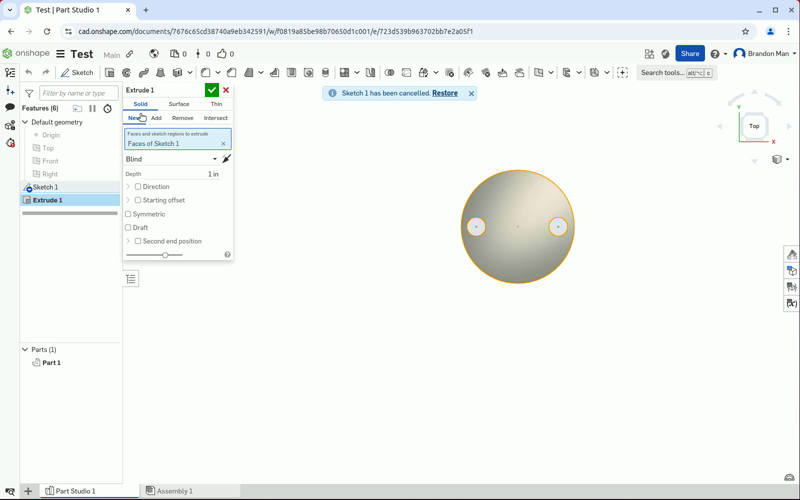
mouse_move(137, 120)
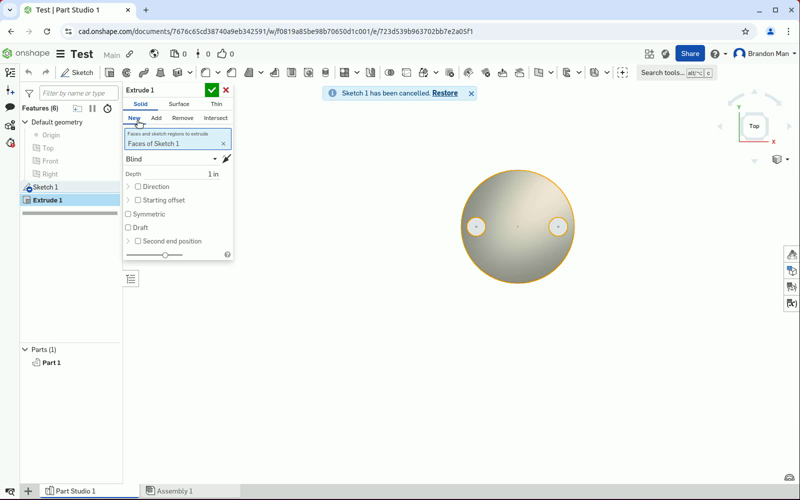
click(137, 120)
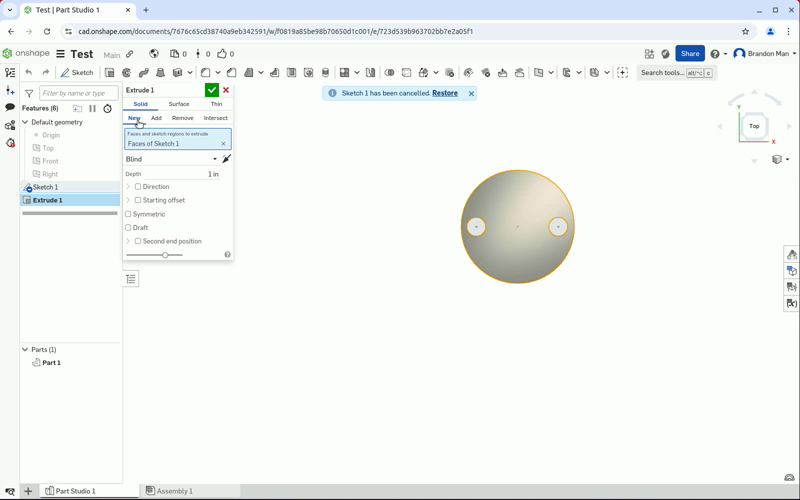
key(tab, 4)
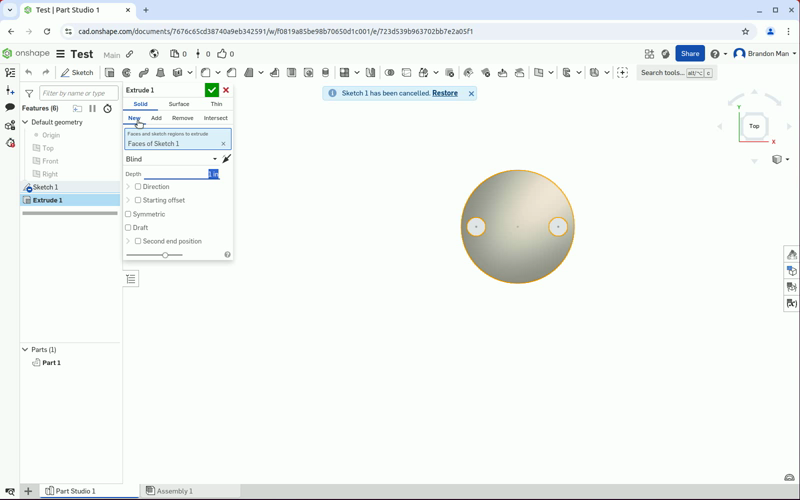
text(0.722)
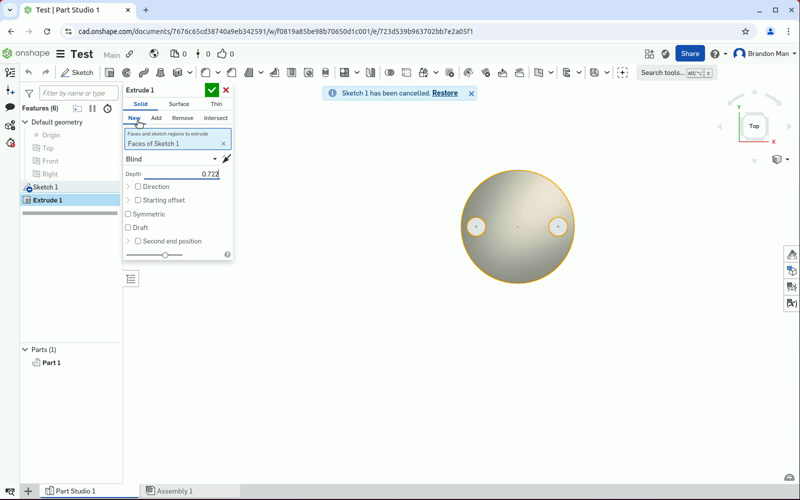
key(enter)
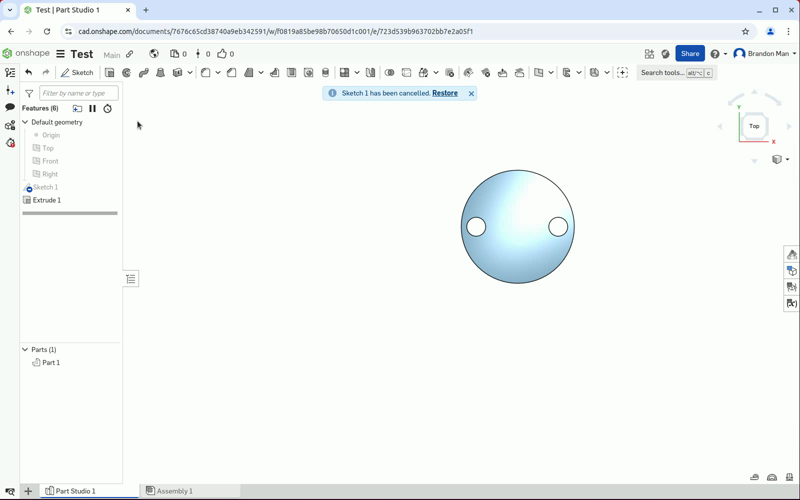
key(shift+h)
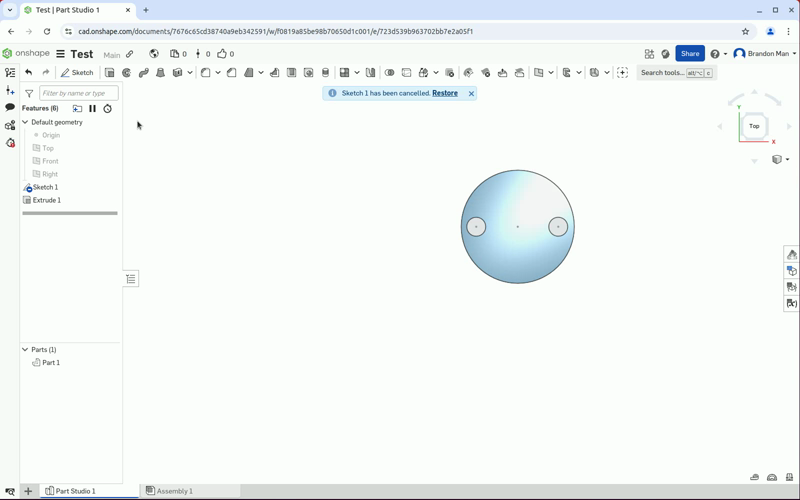
key(shift+h)
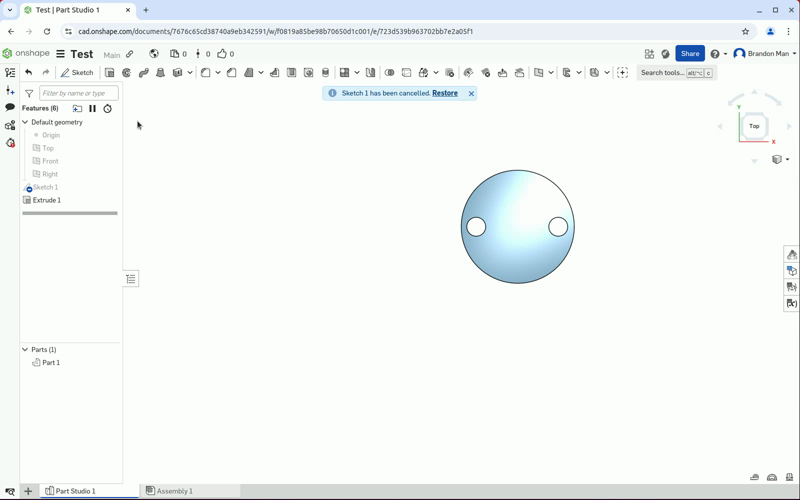
mouse_move(73, 189)
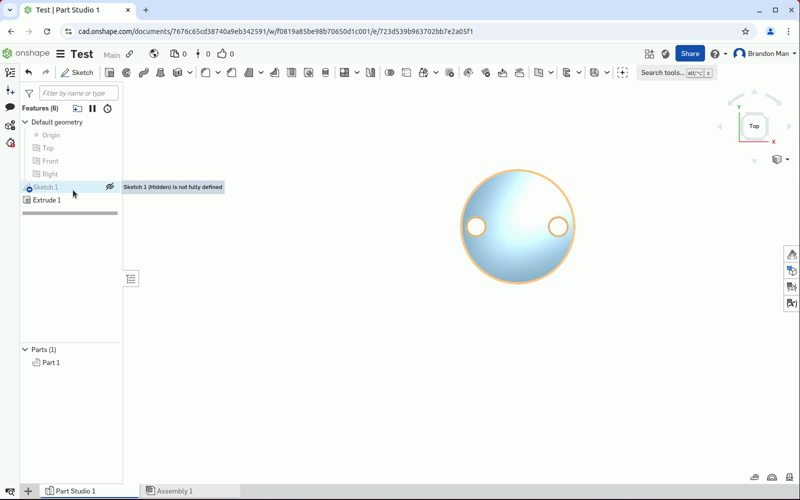
click(73, 189)
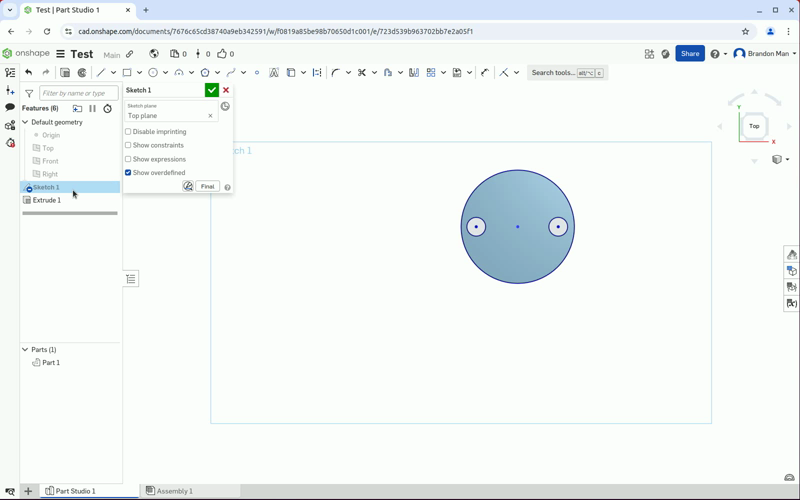
mouse_move(229, 92)
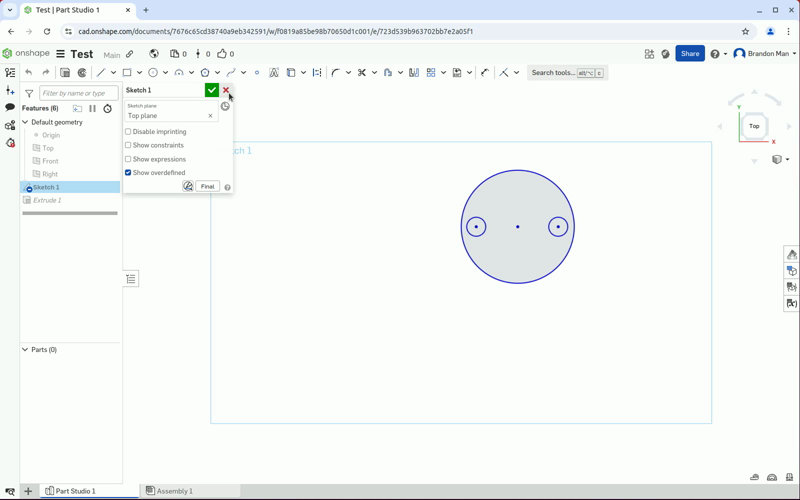
click(229, 92)
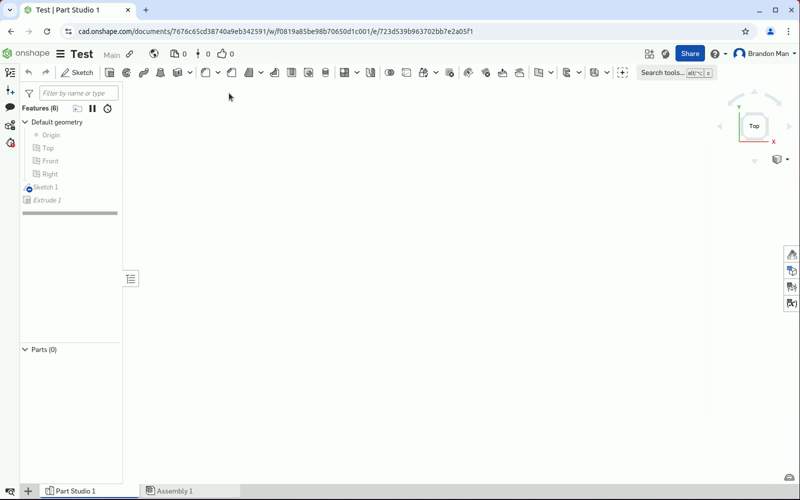
mouse_move(541, 75)
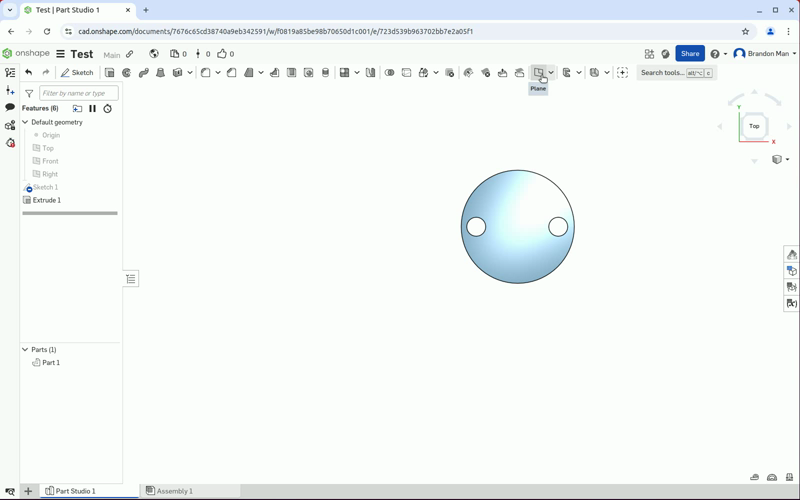
click(541, 75)
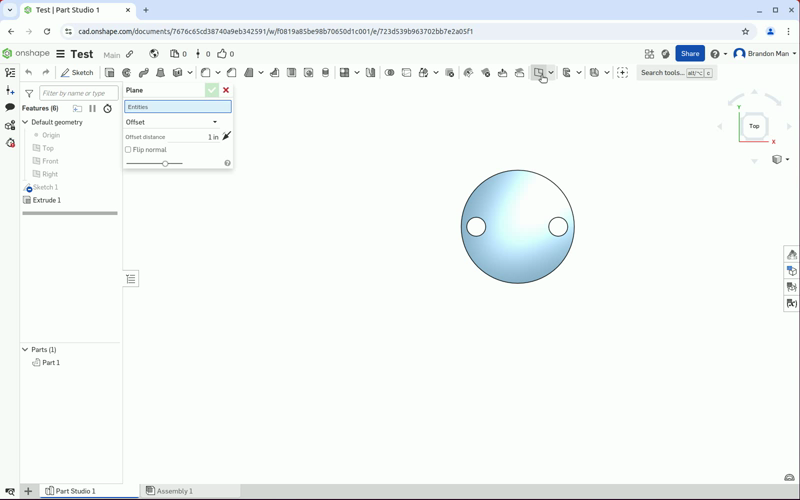
mouse_move(73, 150)
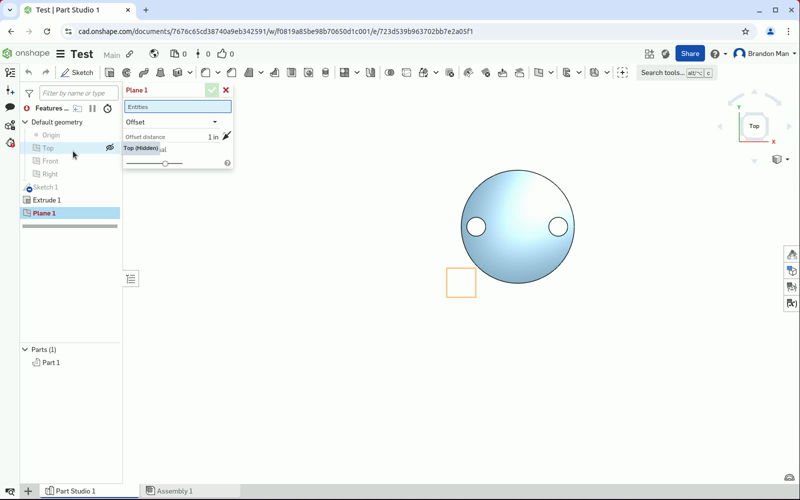
click(73, 150)
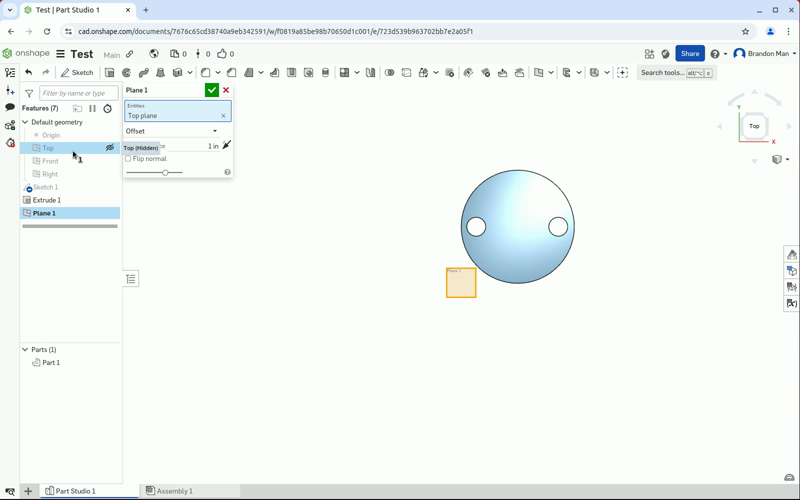
key(tab, 2)
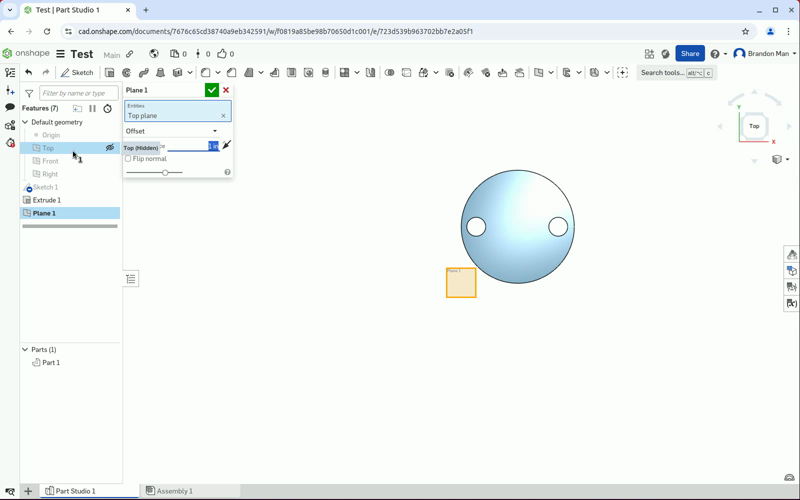
text(0.709)
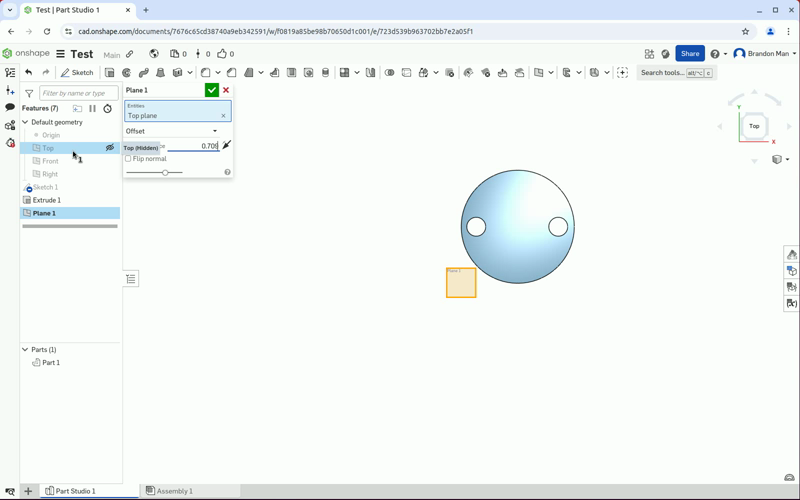
key(enter, 2)
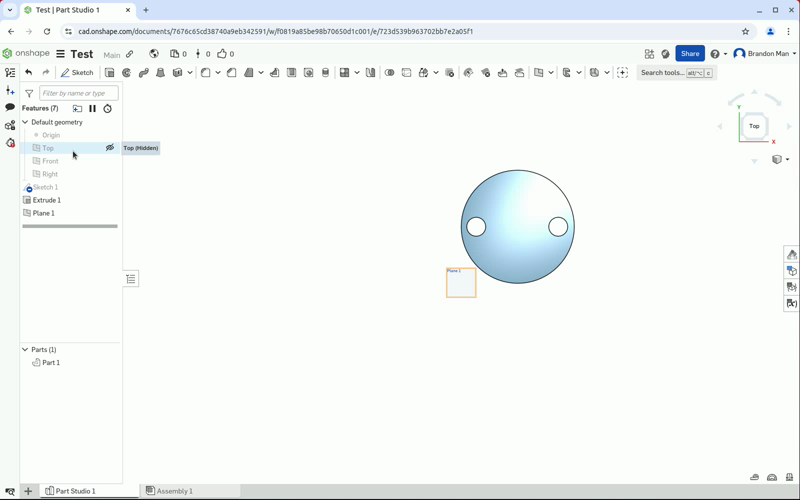
key(shift+s)
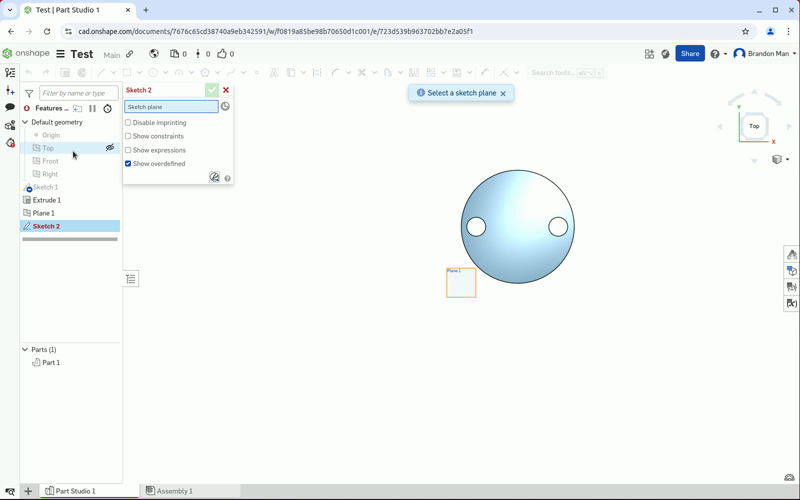
mouse_move(73, 215)
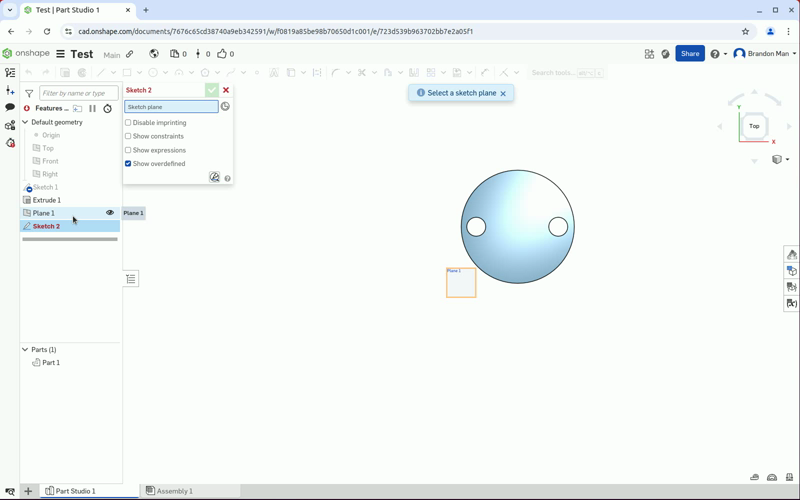
click(73, 215)
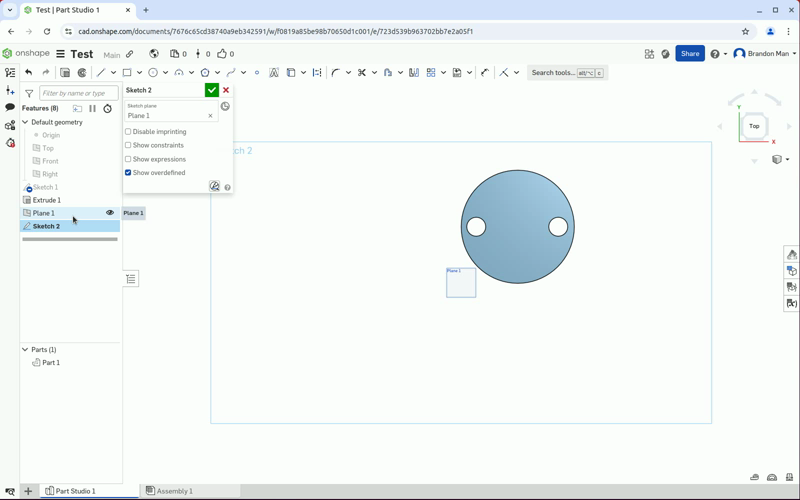
mouse_move(73, 352)
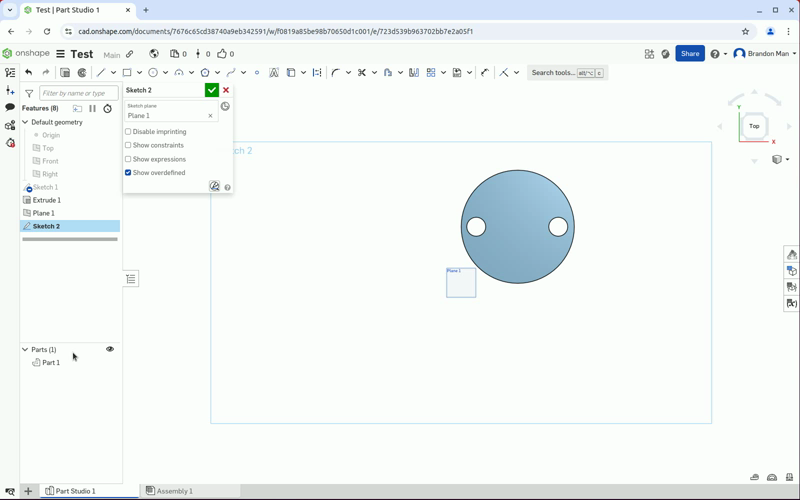
key(y)
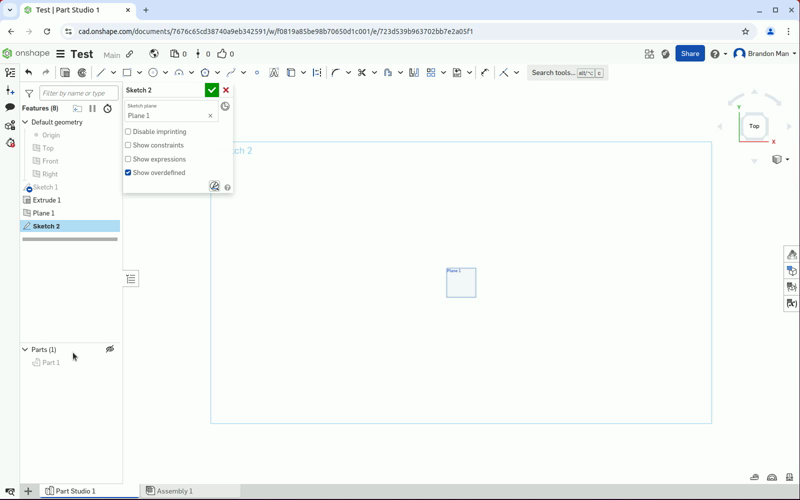
key(c)
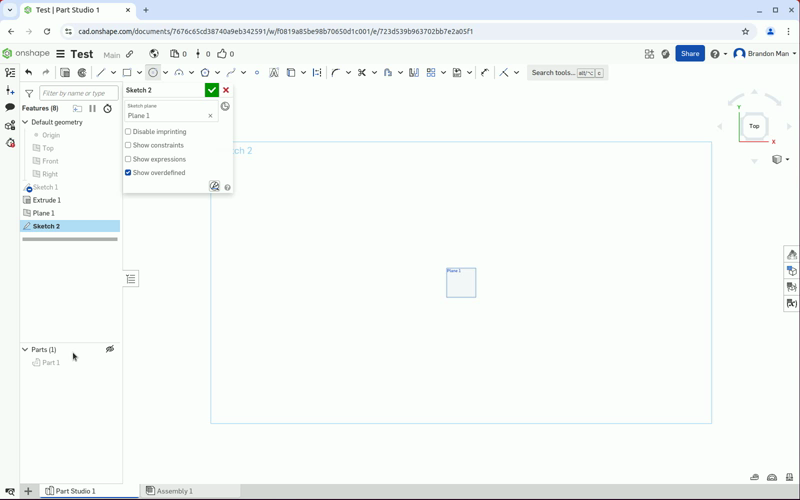
key_down(shift)
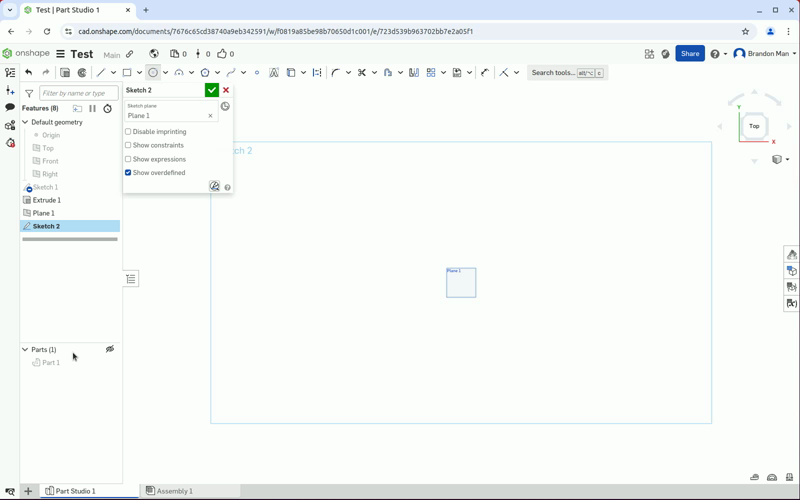
mouse_move(517, 226)
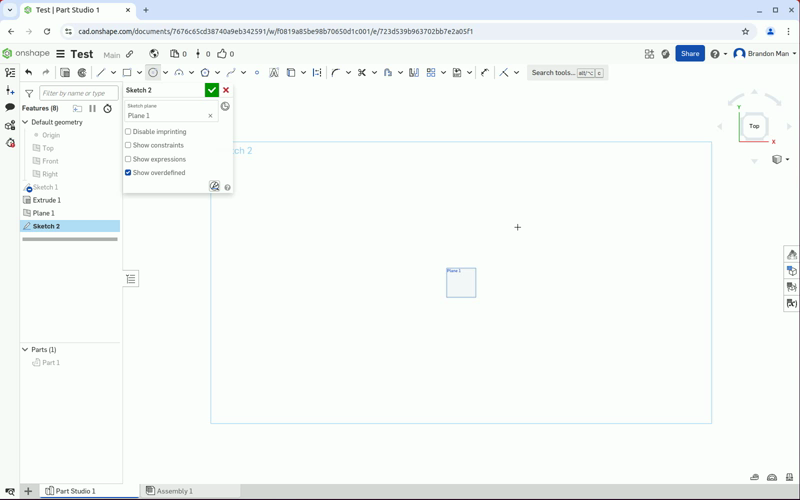
click(517, 226)
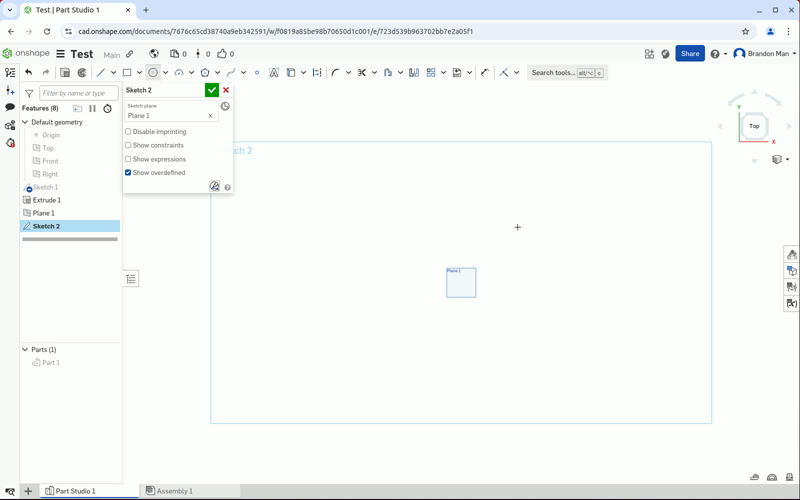
key_up(shift)
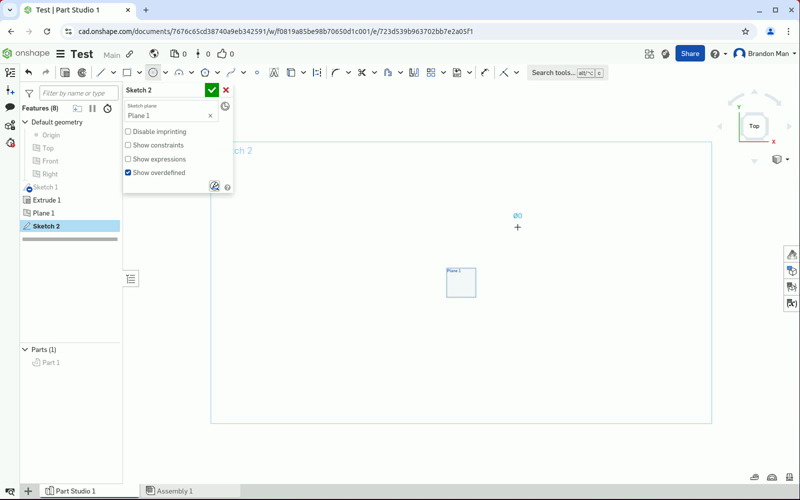
mouse_move(574, 226)
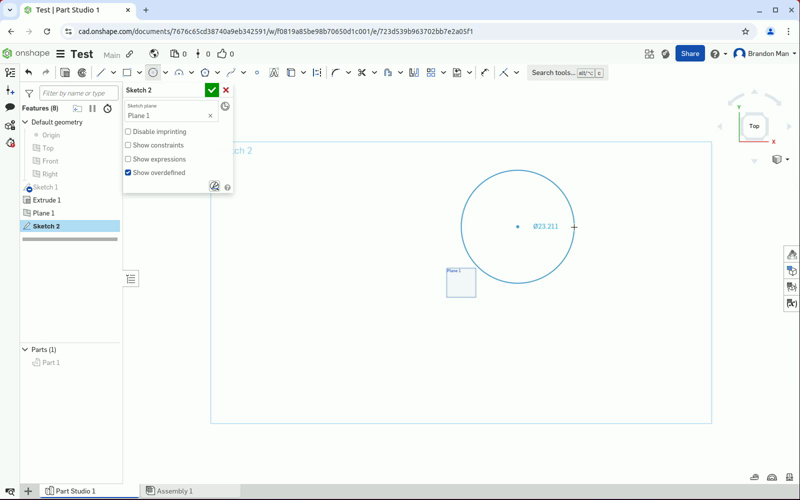
click(574, 226)
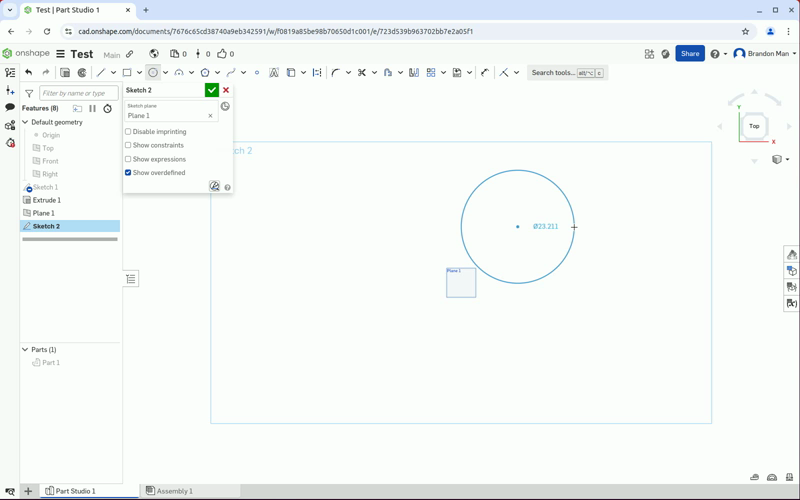
key(esc)
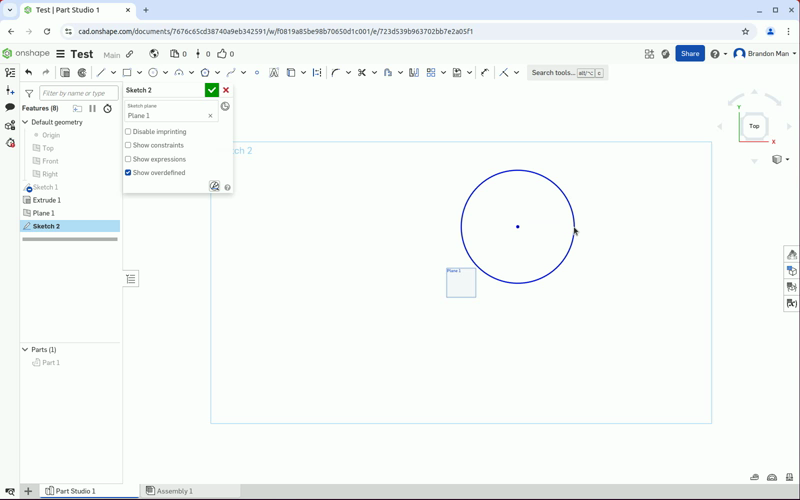
key(c)
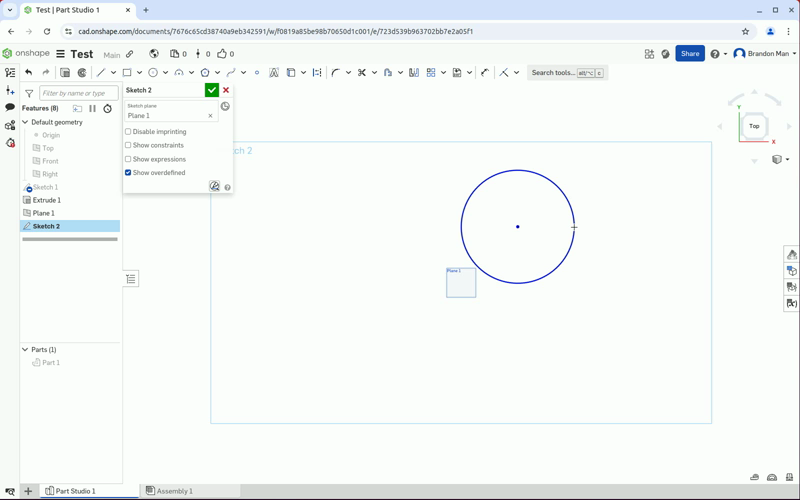
key_down(shift)
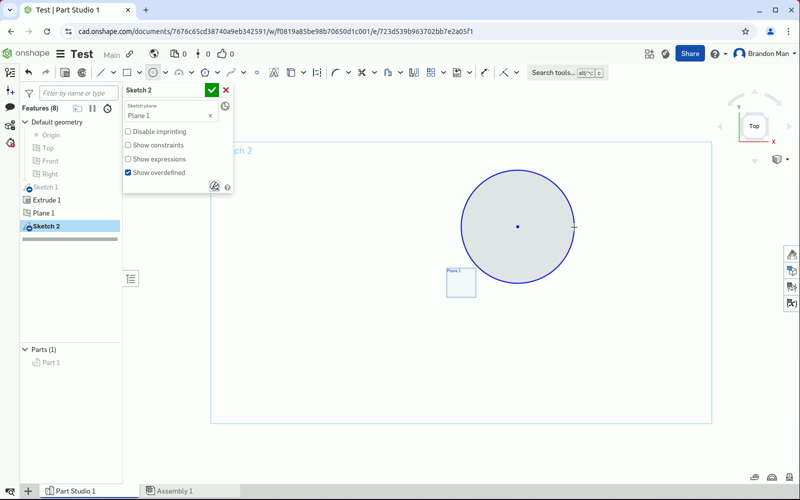
mouse_move(476, 226)
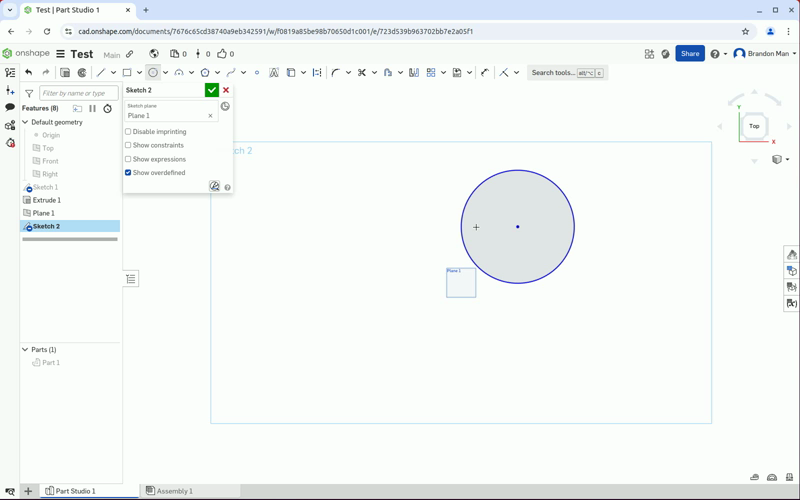
click(476, 226)
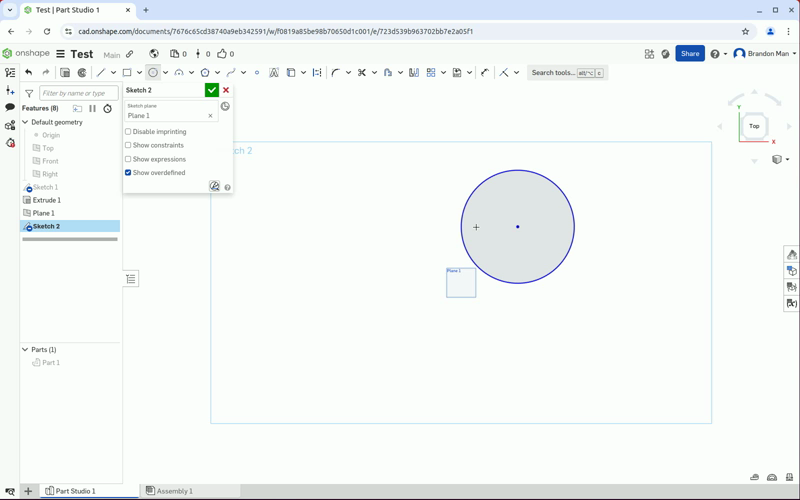
key_up(shift)
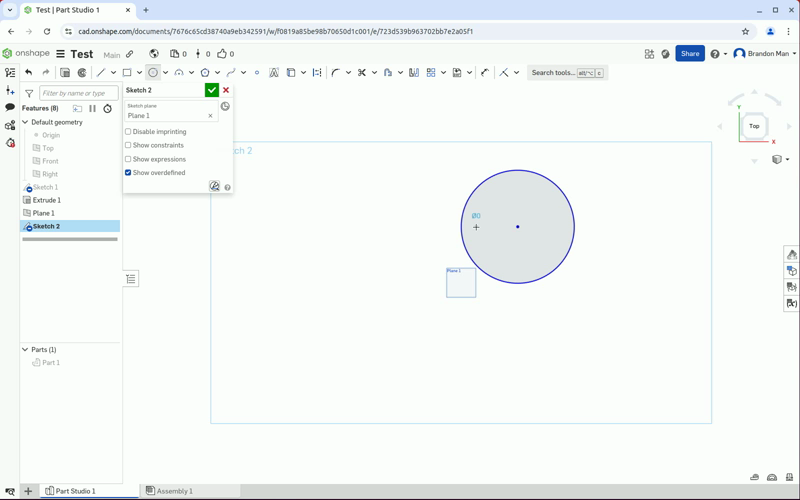
mouse_move(485, 226)
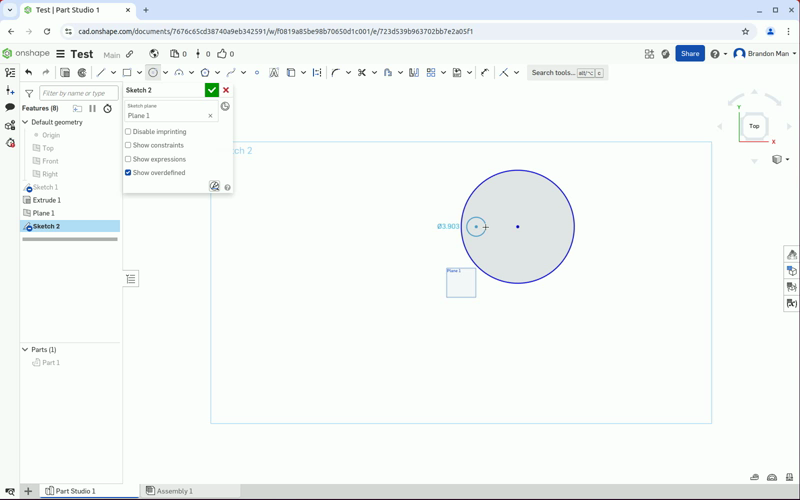
click(485, 226)
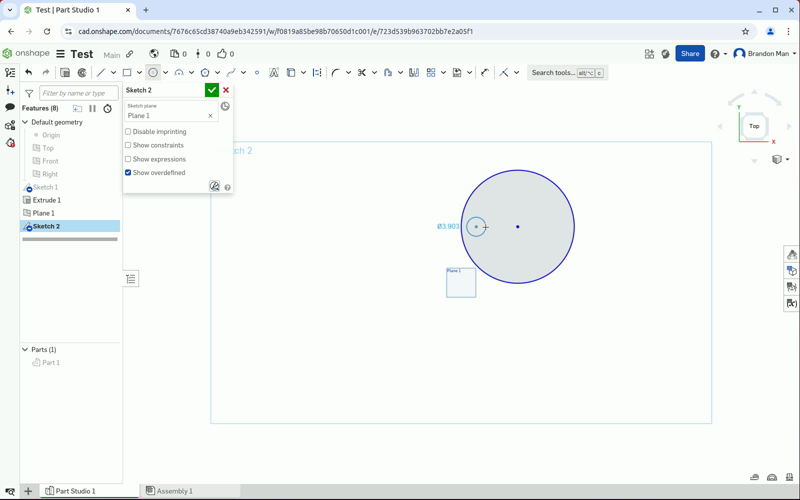
key(esc)
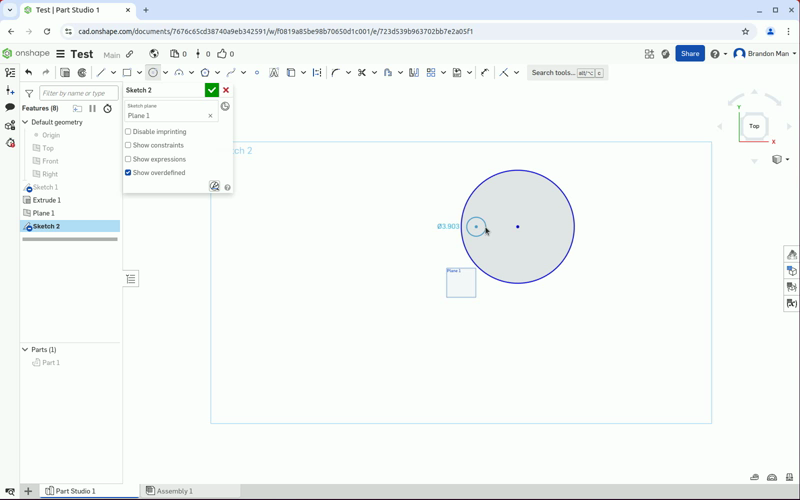
key(a)
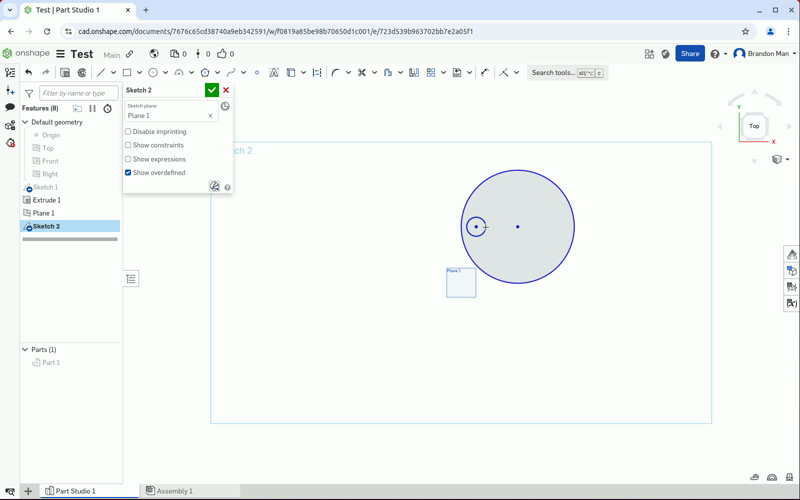
key_down(shift)
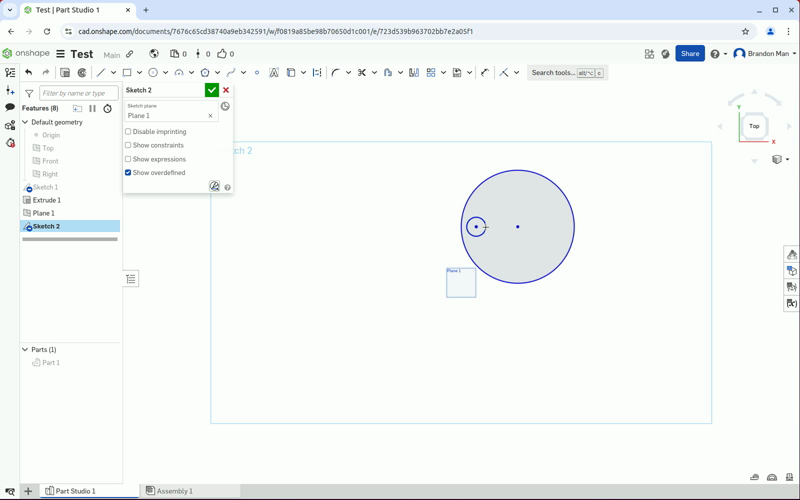
mouse_move(467, 238)
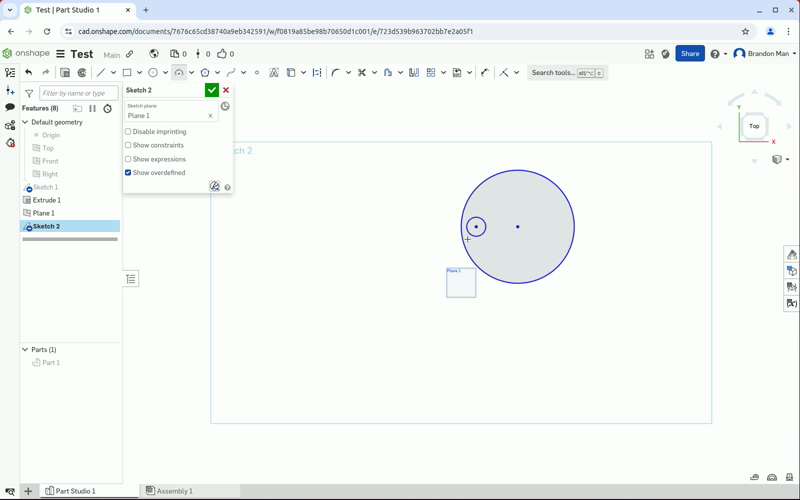
click(467, 238)
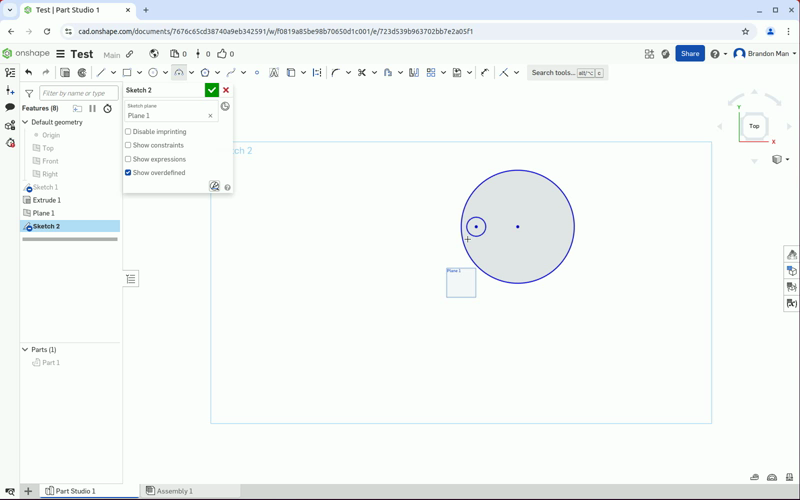
key_up(shift)
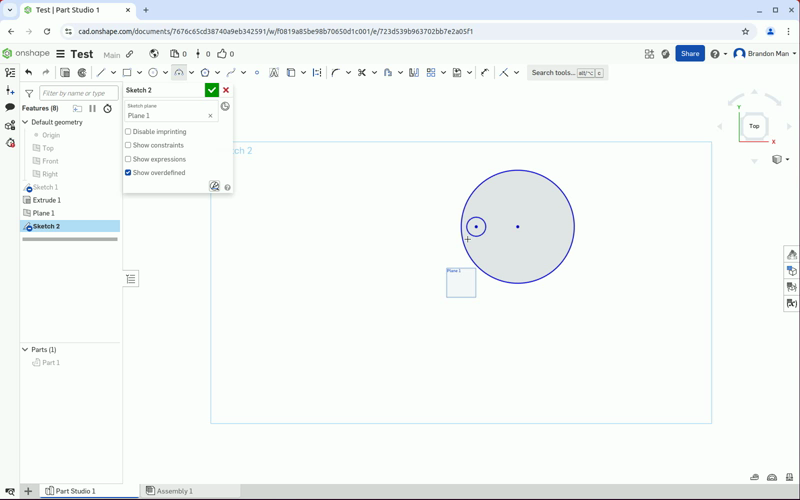
key_down(shift)
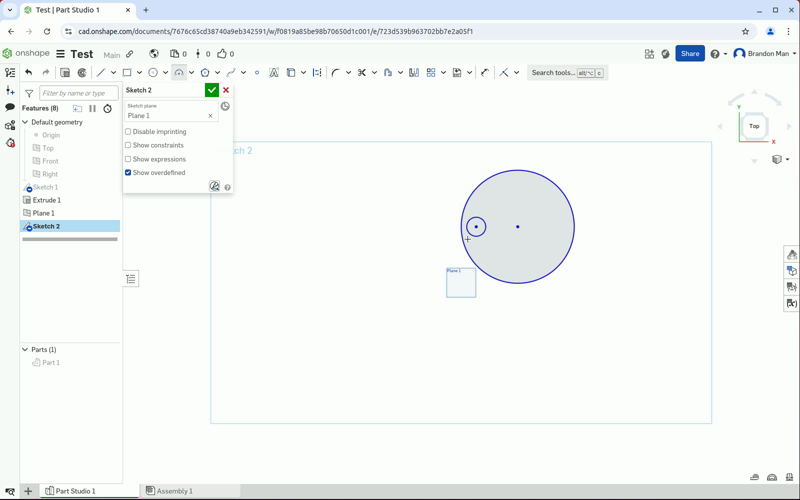
mouse_move(566, 238)
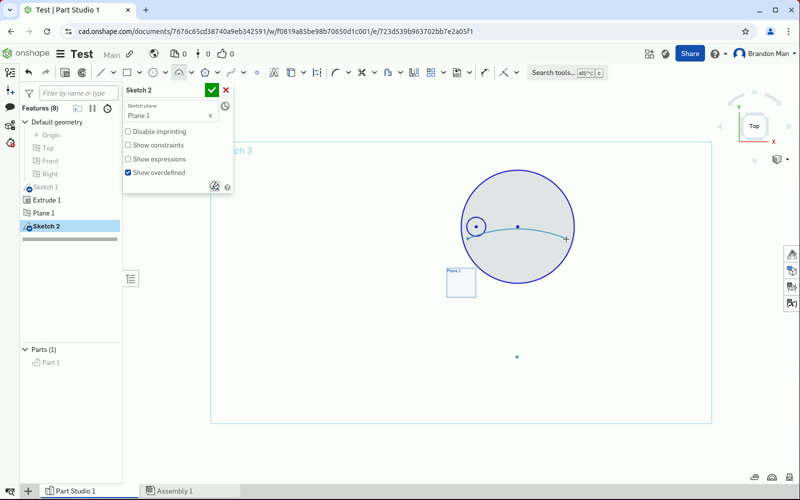
click(566, 238)
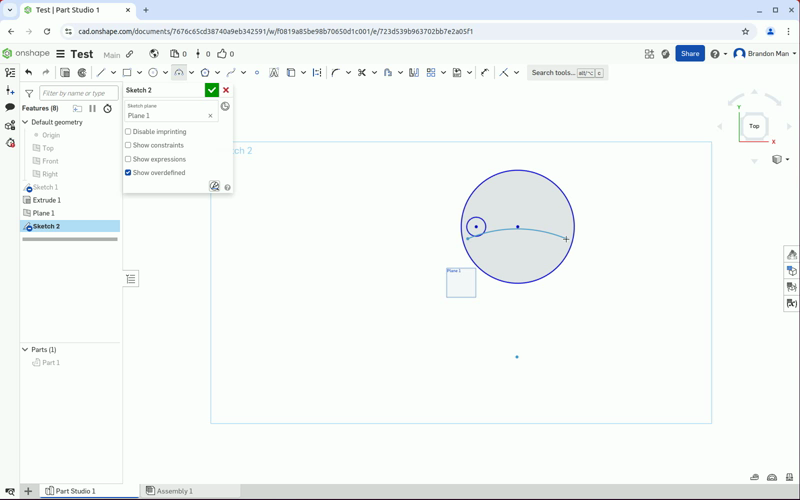
mouse_move(516, 277)
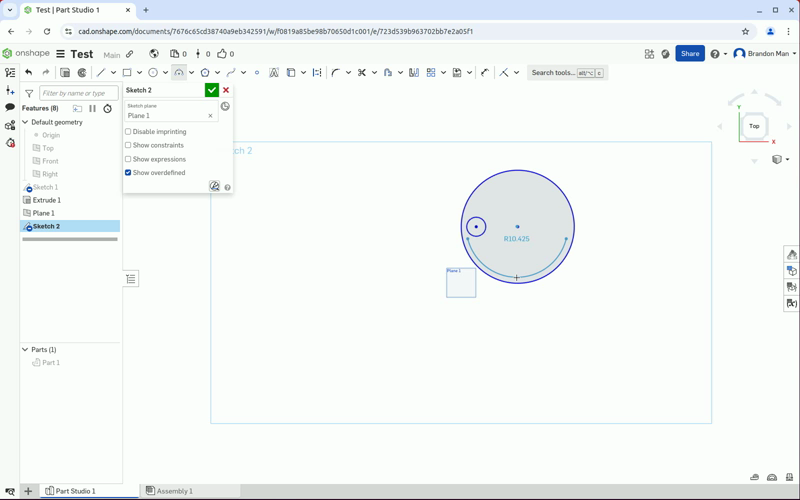
click(516, 277)
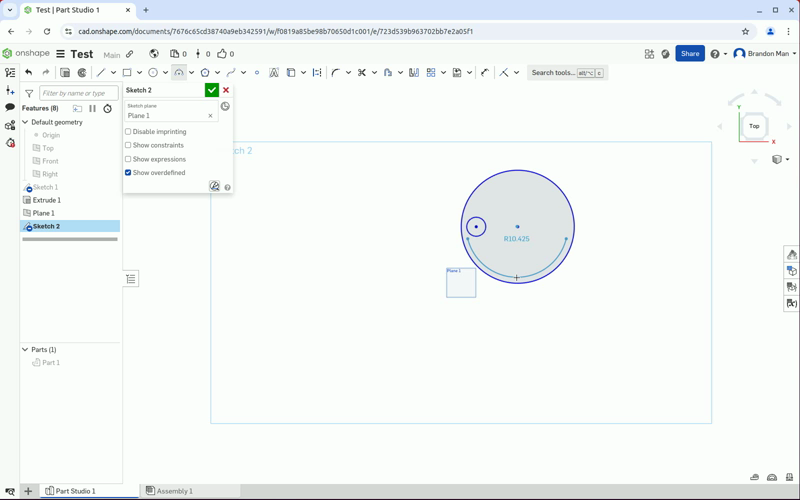
key_up(shift)
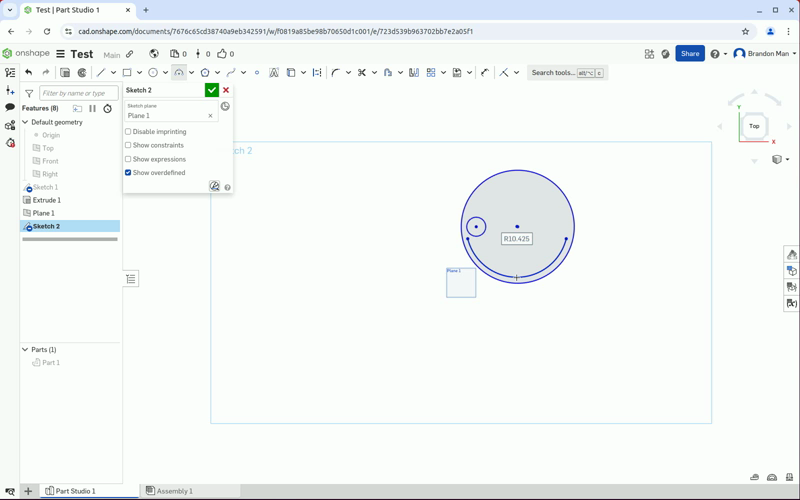
mouse_move(566, 238)
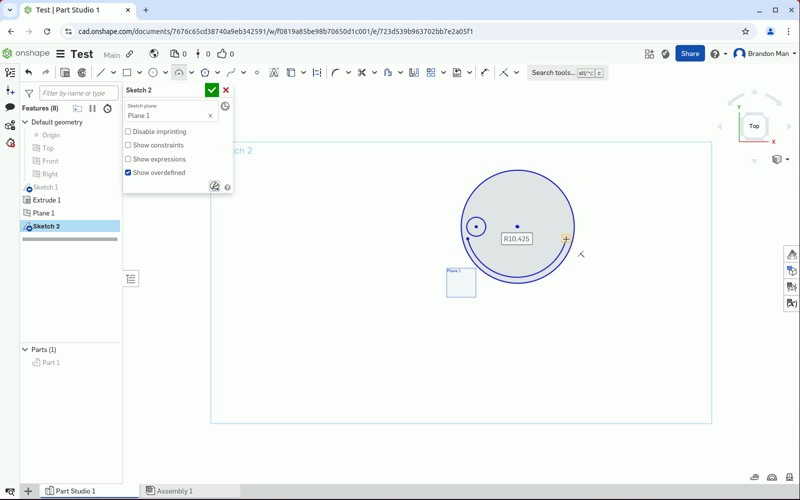
click(566, 238)
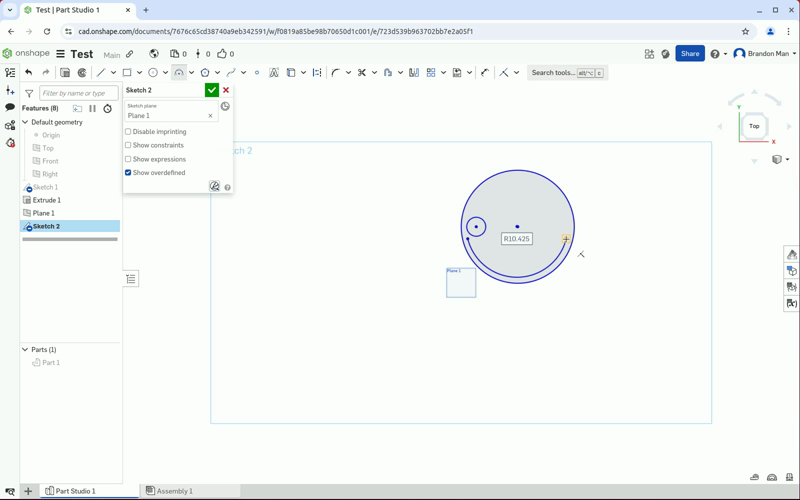
key_down(shift)
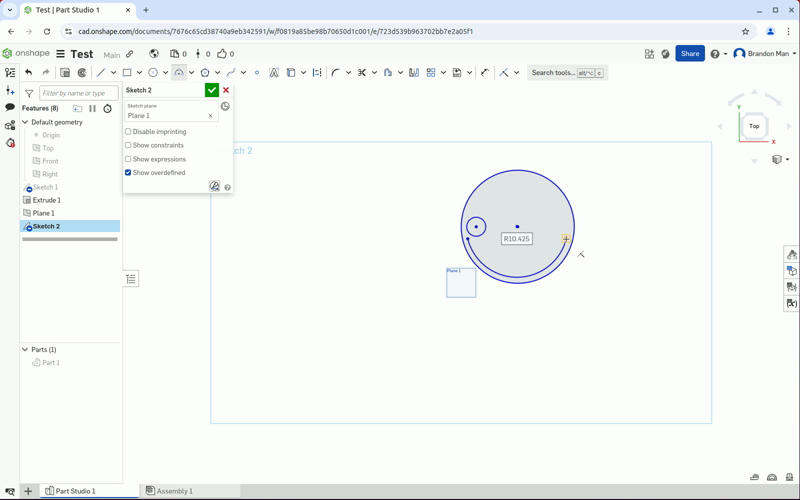
mouse_move(566, 214)
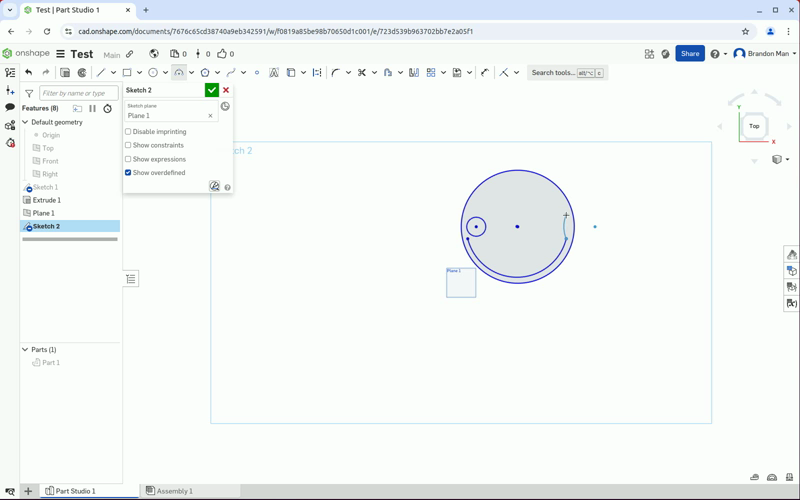
click(566, 214)
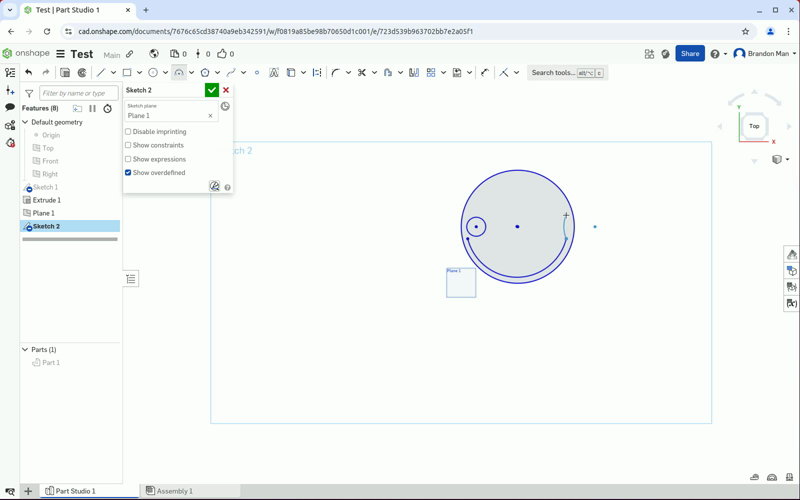
mouse_move(542, 226)
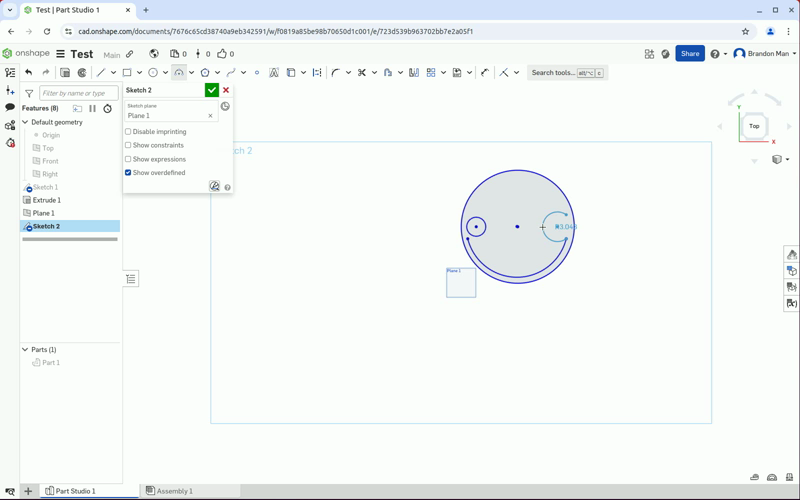
click(542, 226)
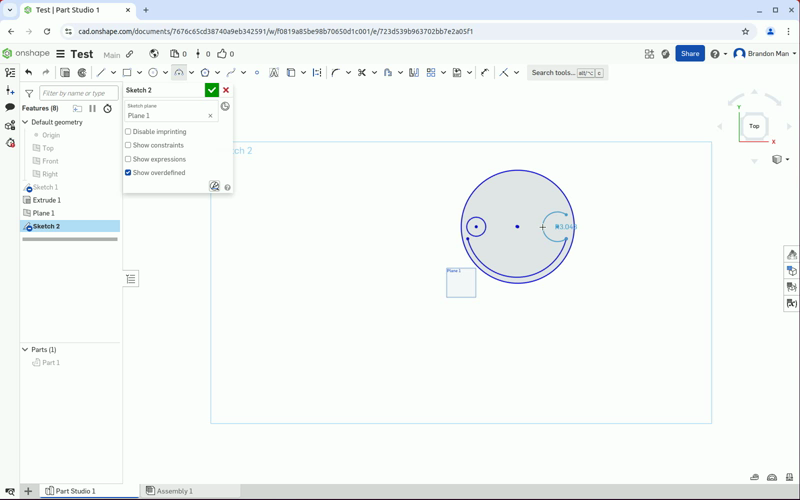
key_up(shift)
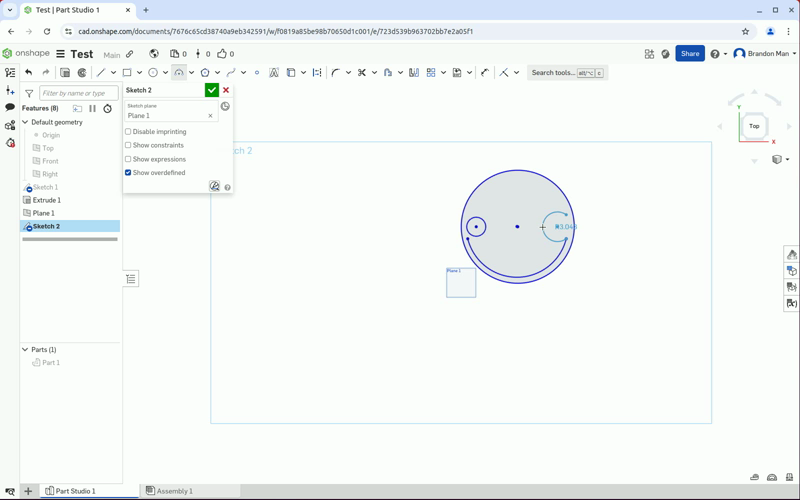
mouse_move(566, 214)
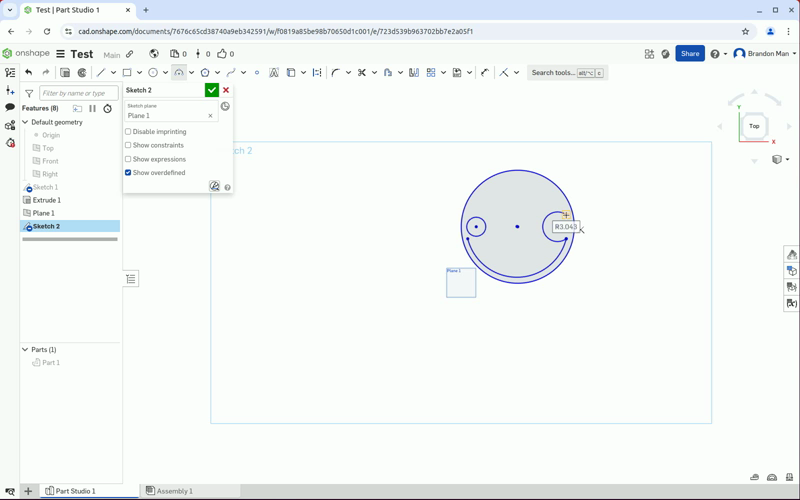
click(566, 214)
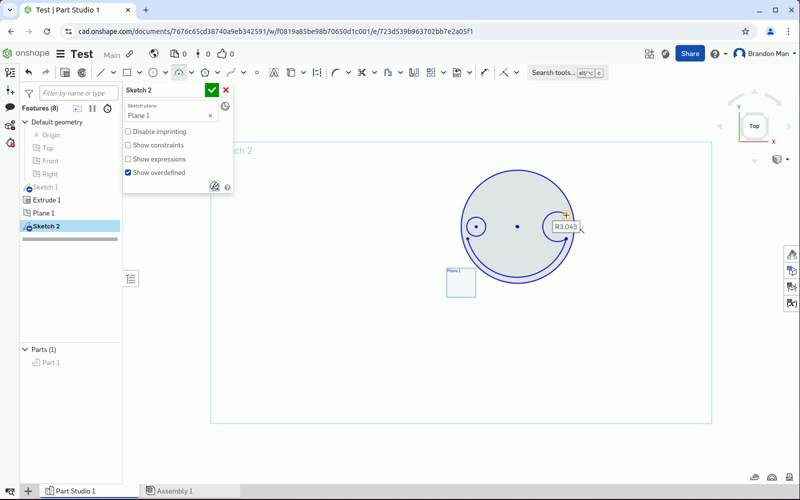
key_down(shift)
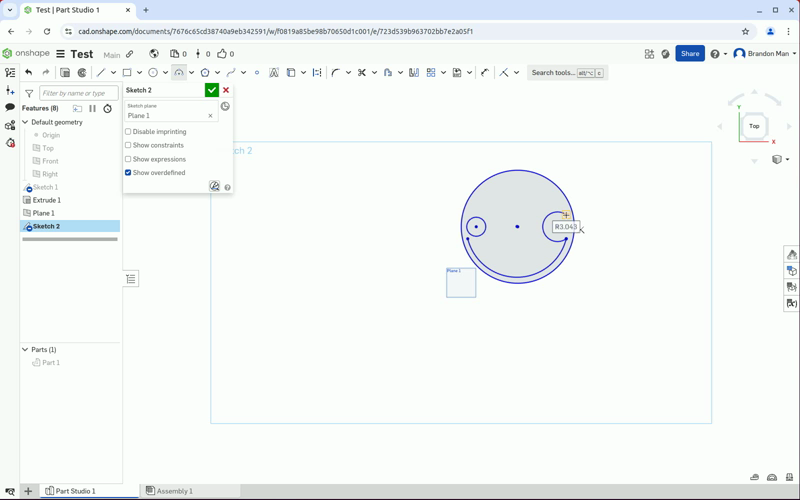
mouse_move(467, 214)
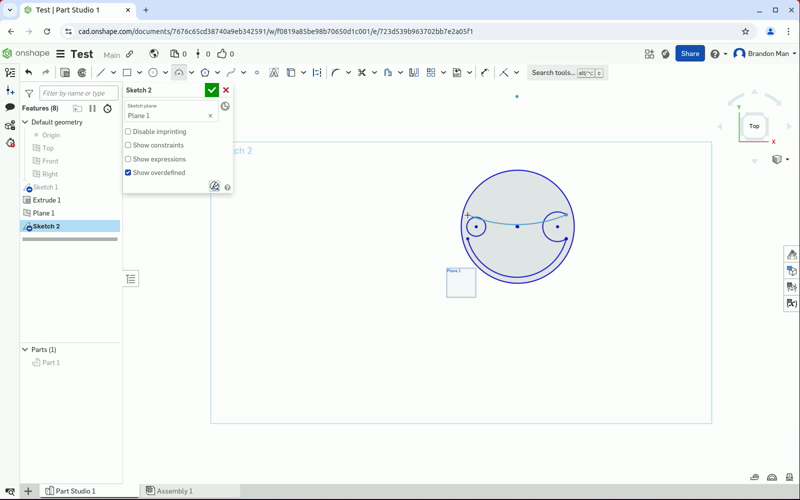
click(467, 214)
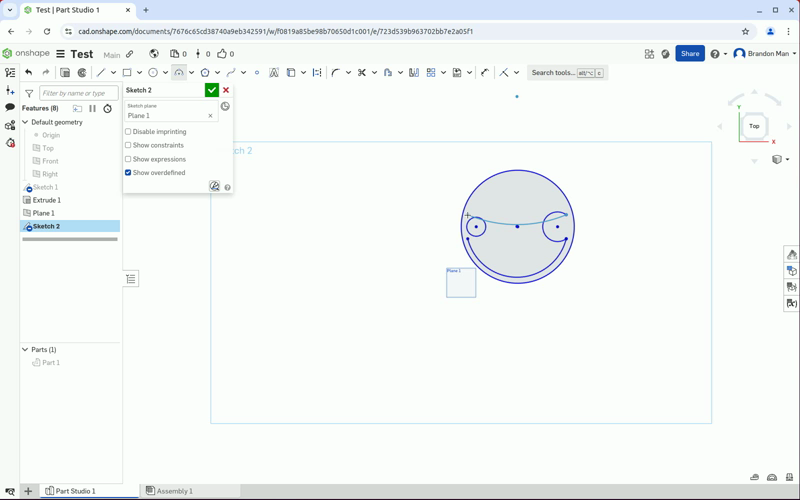
mouse_move(516, 176)
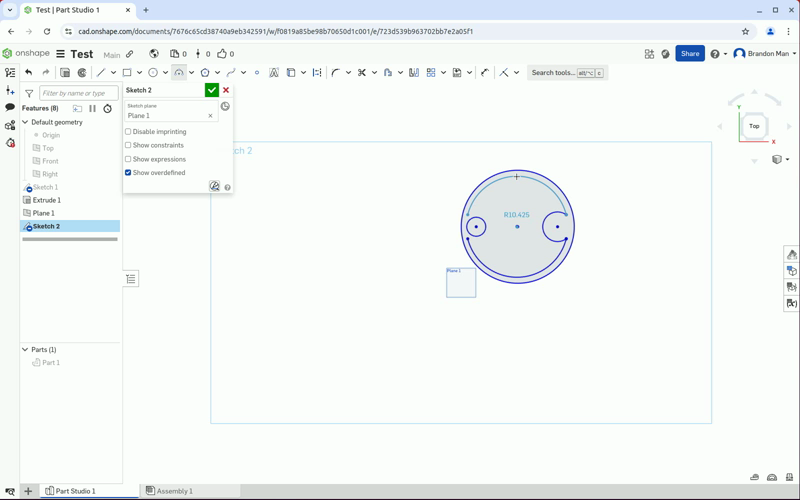
click(516, 176)
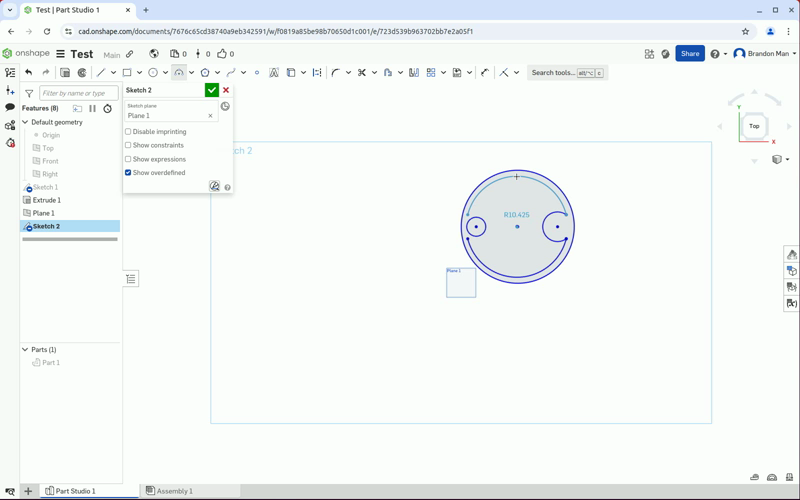
key_up(shift)
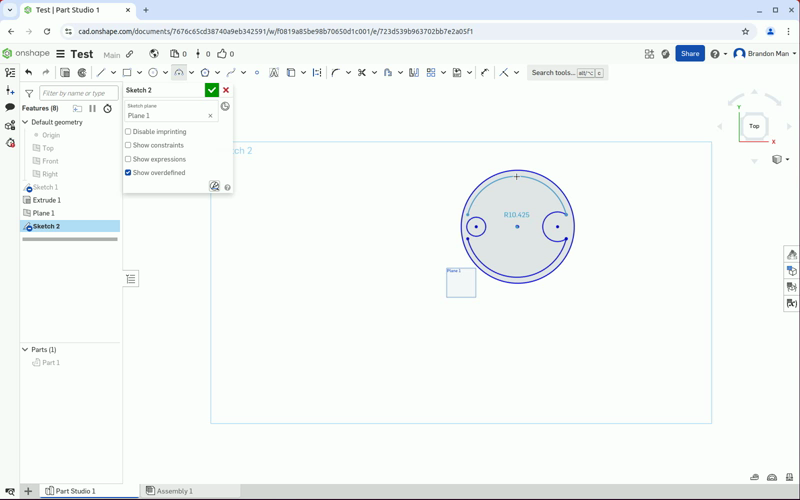
mouse_move(467, 214)
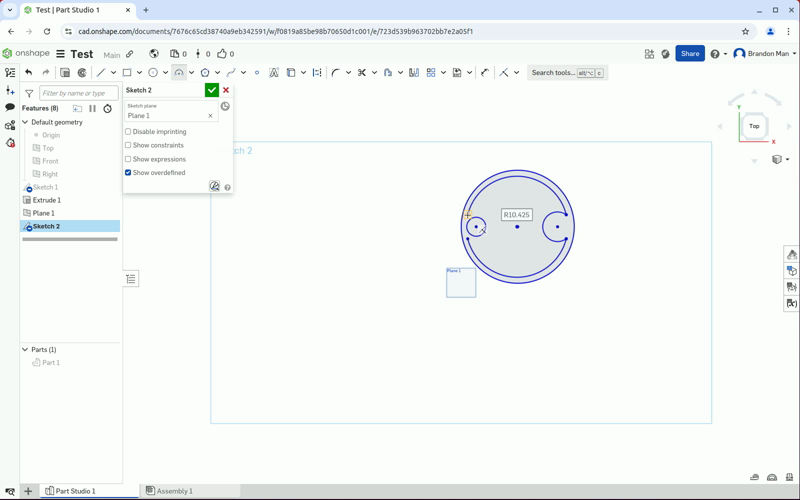
click(467, 214)
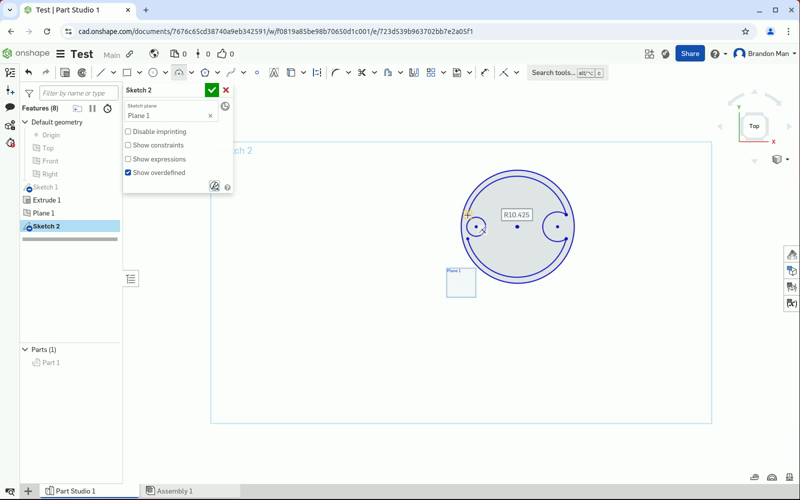
mouse_move(467, 238)
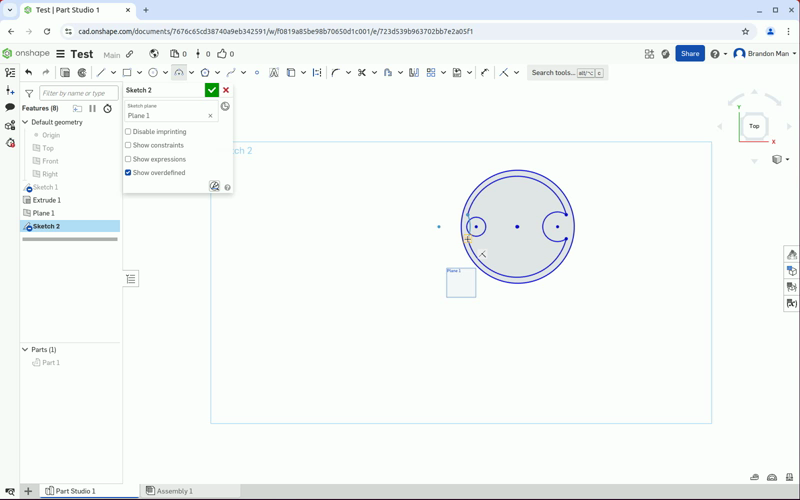
click(467, 238)
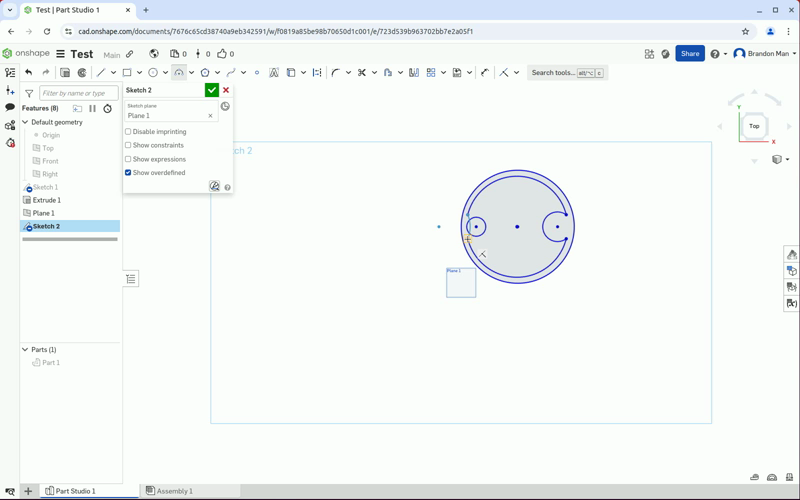
key_down(shift)
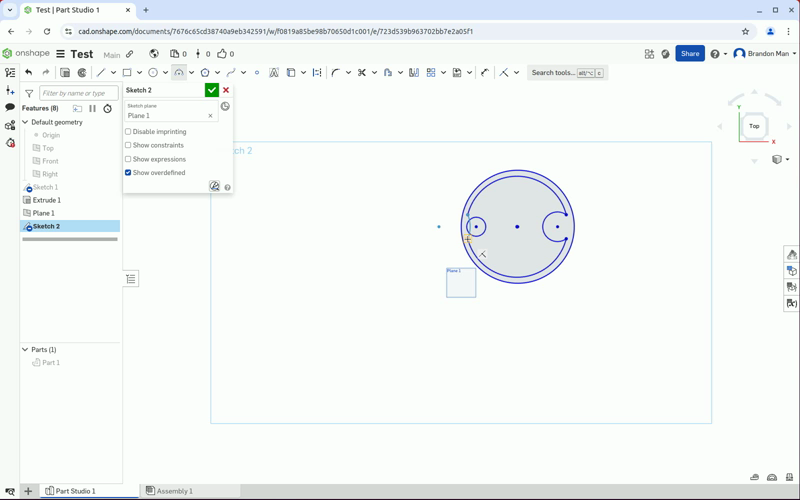
mouse_move(491, 226)
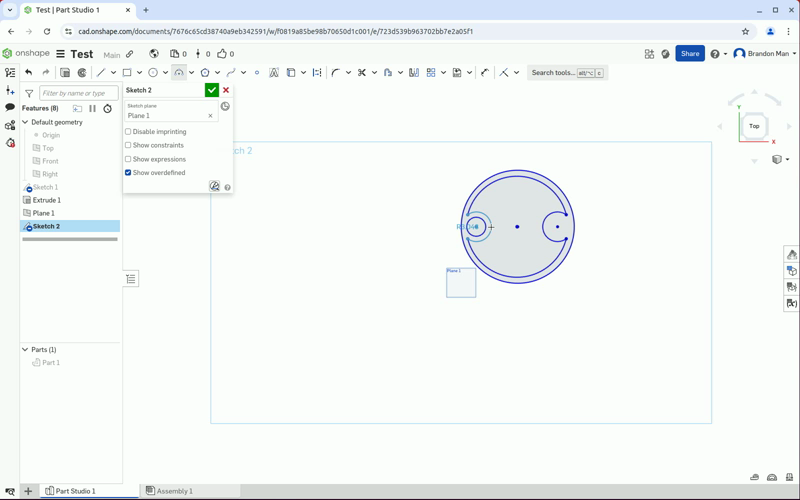
click(491, 226)
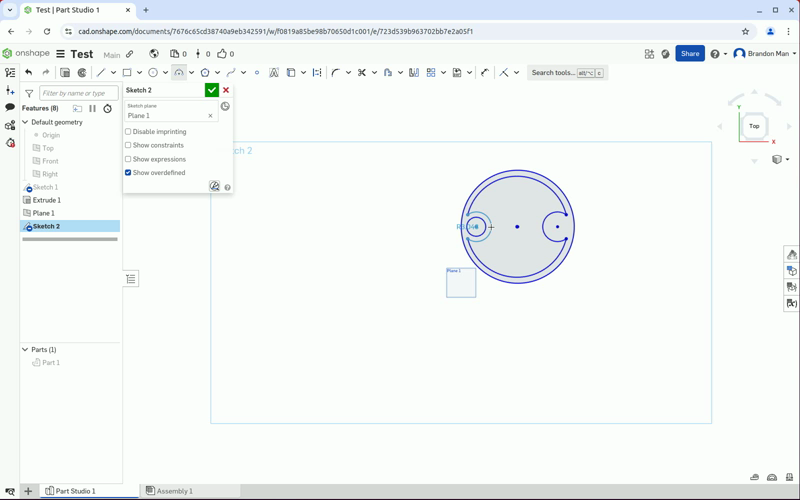
key_up(shift)
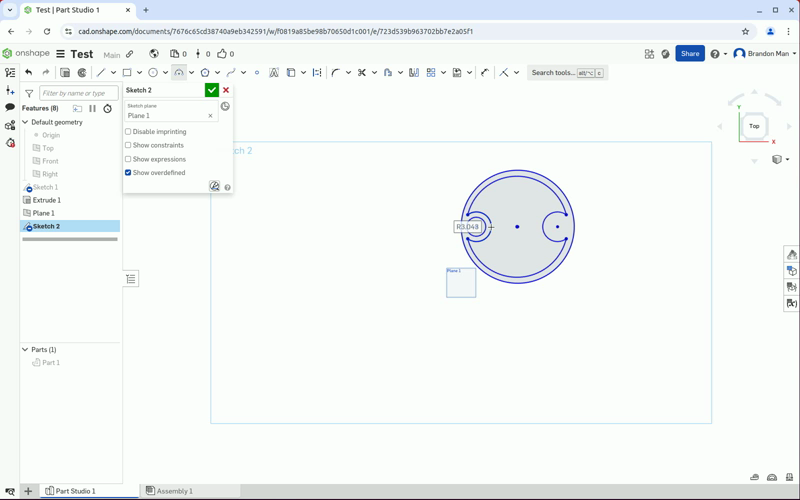
key(esc)
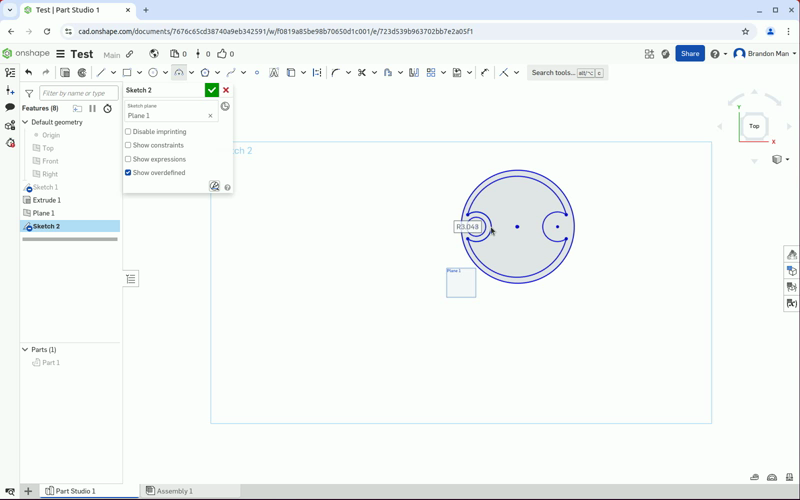
key(c)
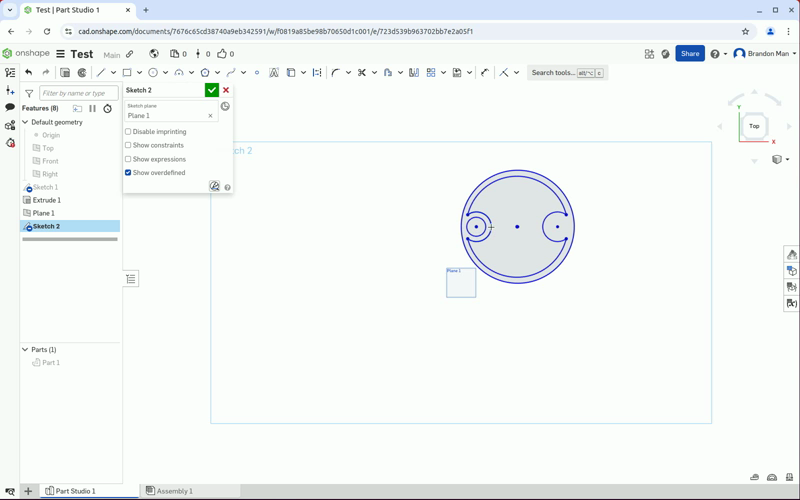
key_down(shift)
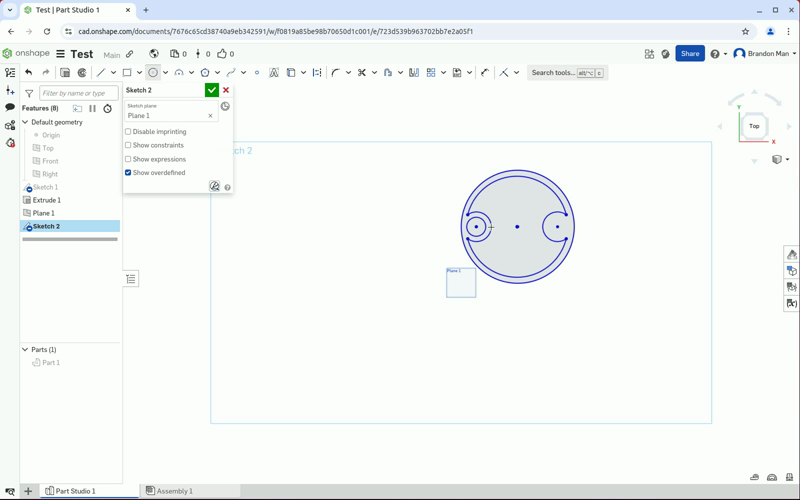
mouse_move(558, 226)
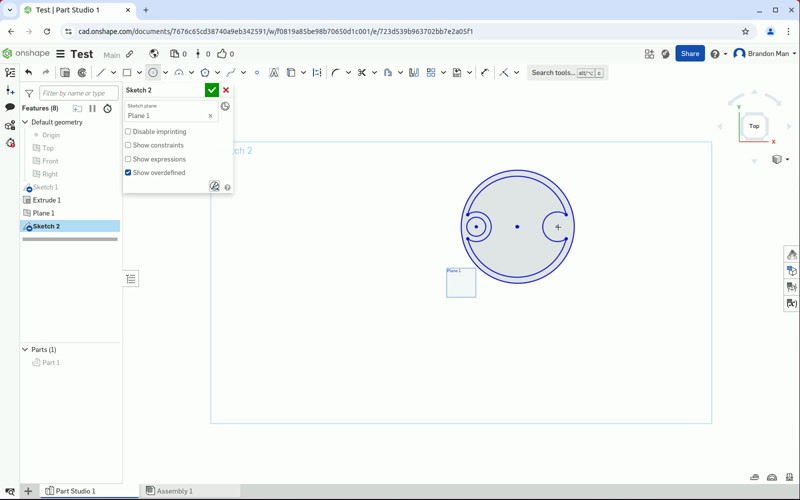
scroll(6)
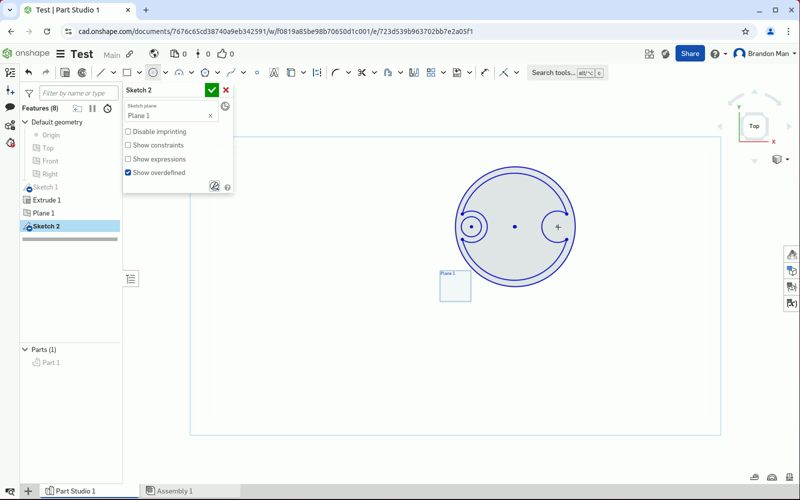
scroll(6)
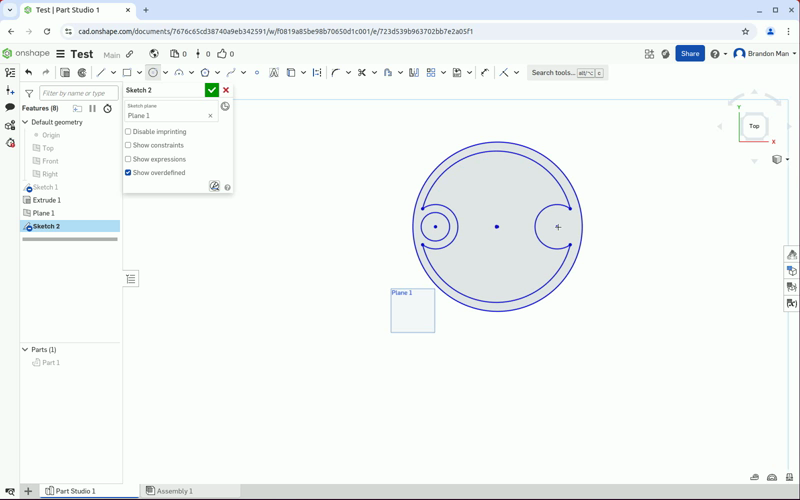
scroll(6)
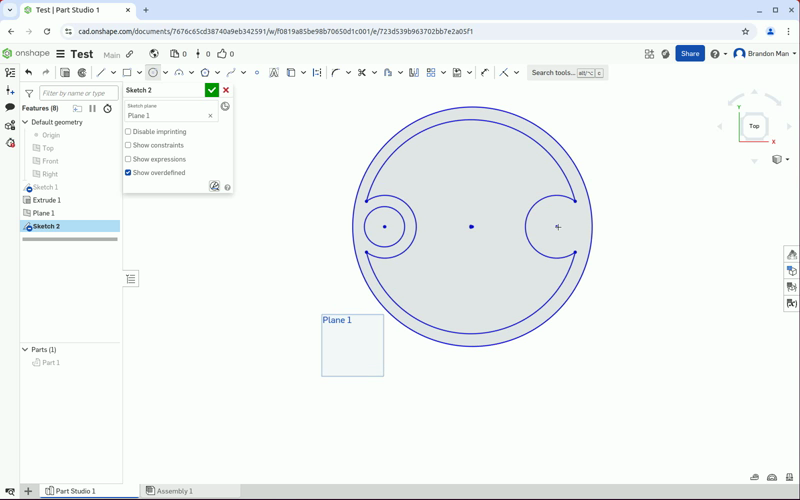
scroll(6)
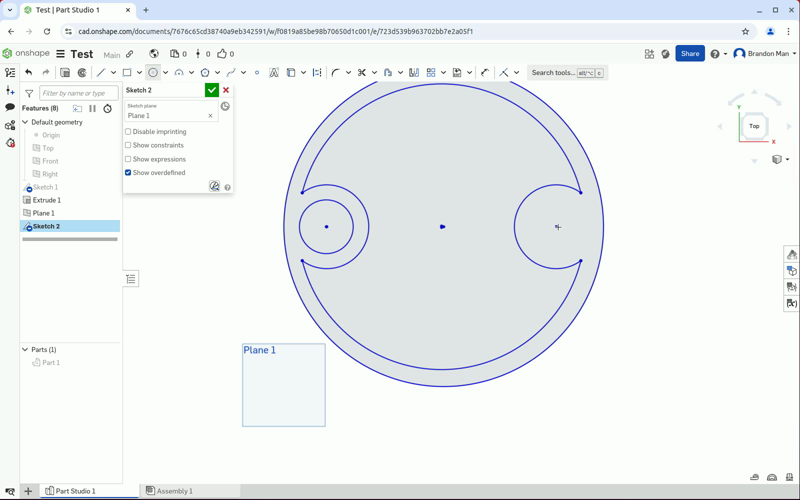
scroll(6)
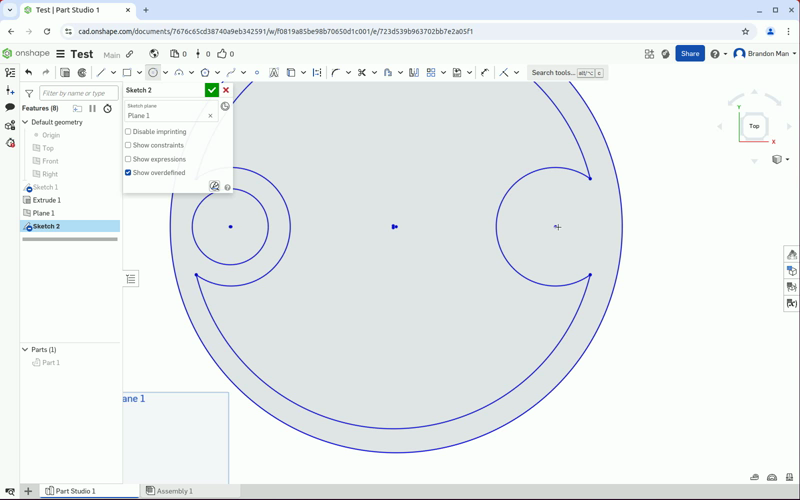
scroll(6)
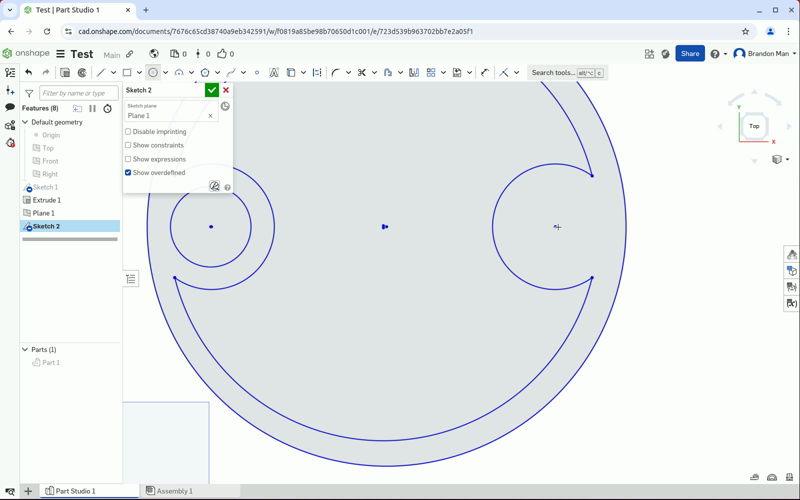
scroll(6)
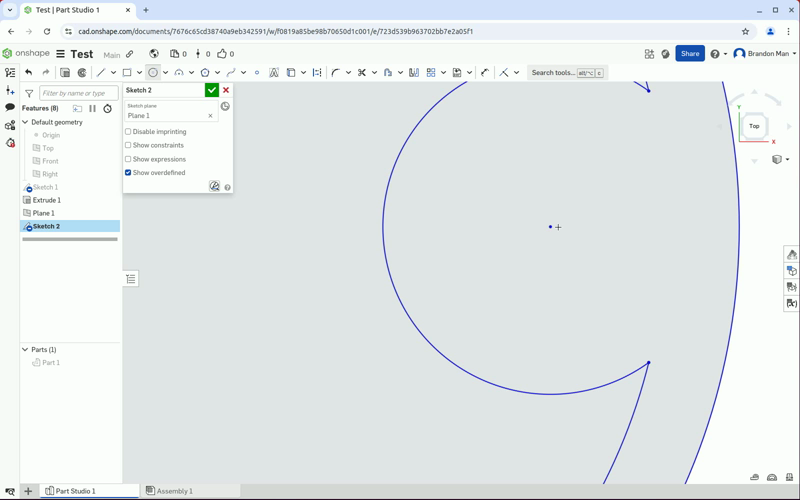
click(558, 226)
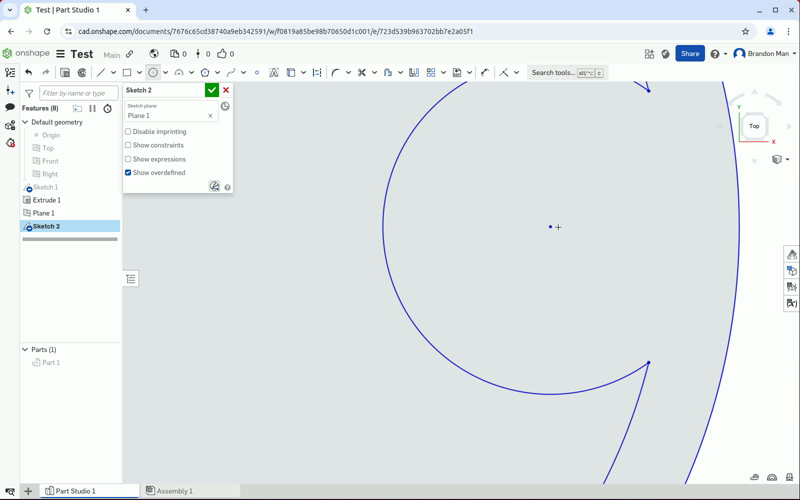
scroll(-6)
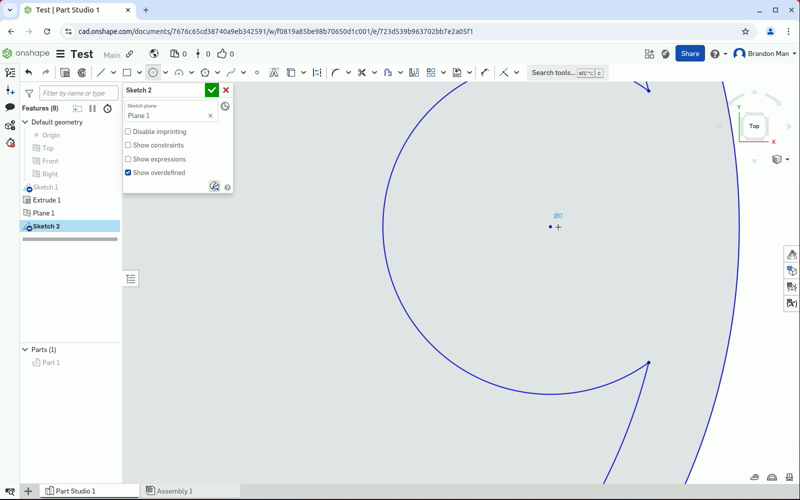
scroll(-6)
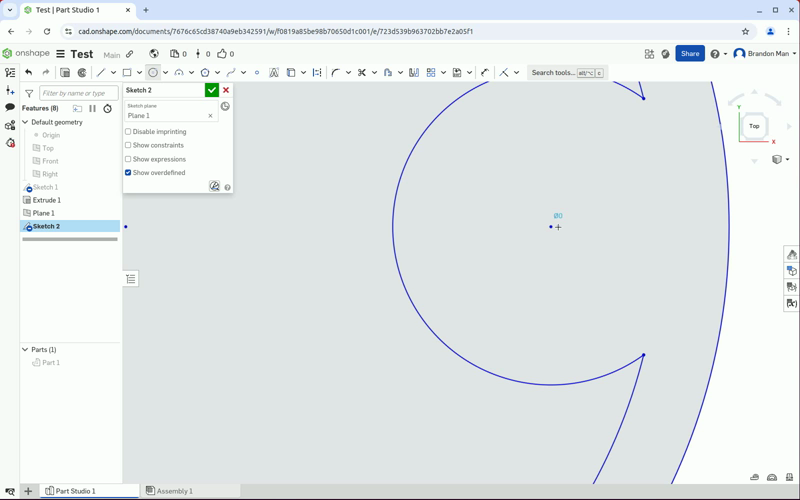
scroll(-6)
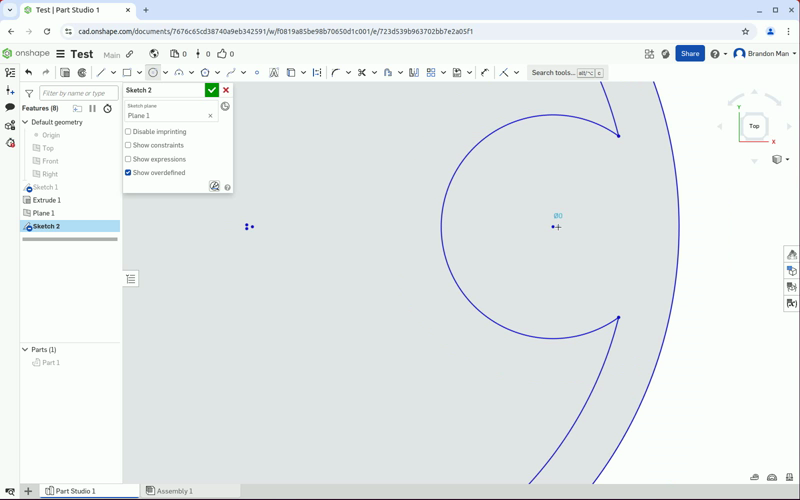
scroll(-6)
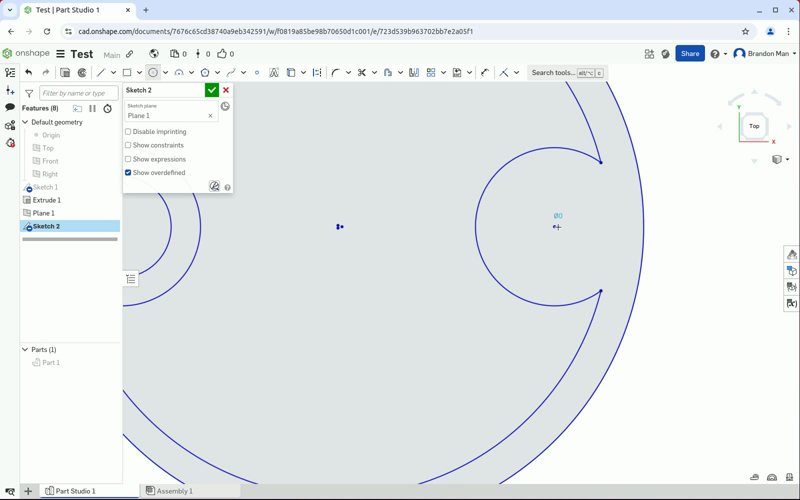
scroll(-6)
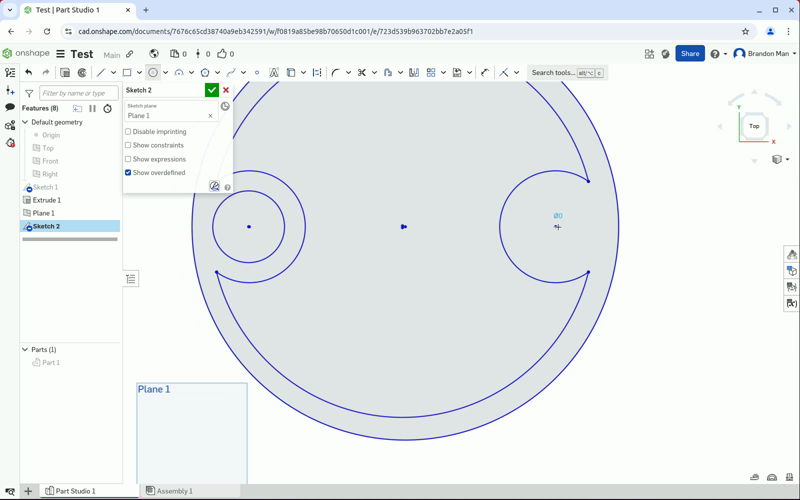
scroll(-6)
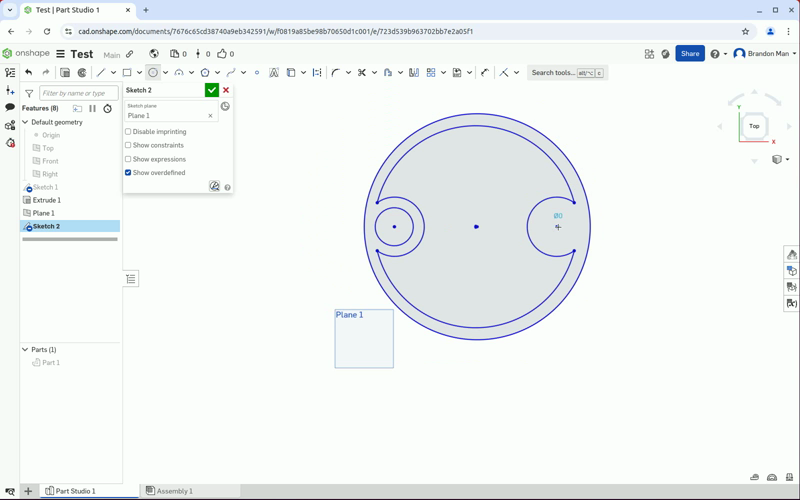
scroll(-6)
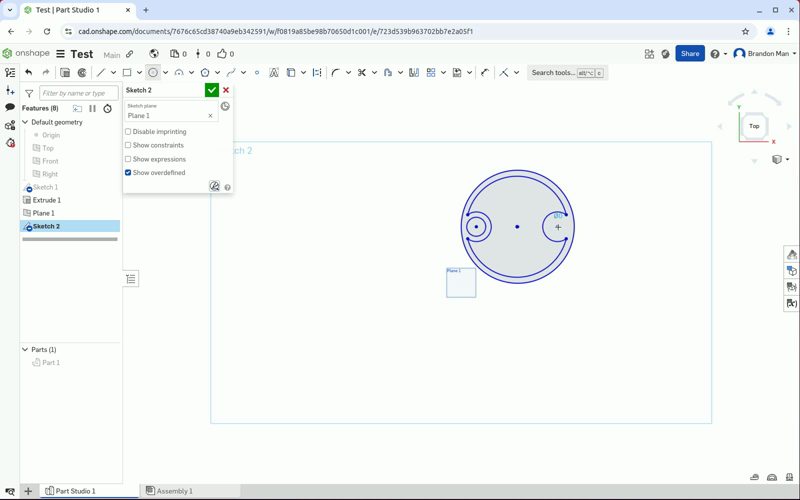
key_up(shift)
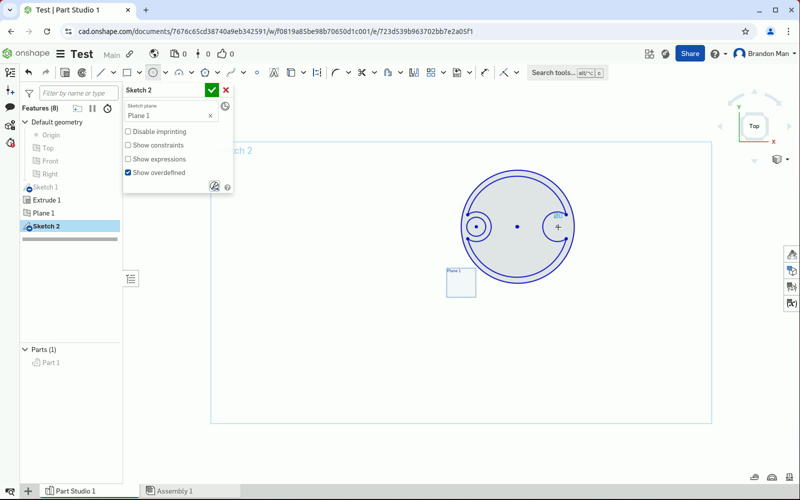
mouse_move(567, 226)
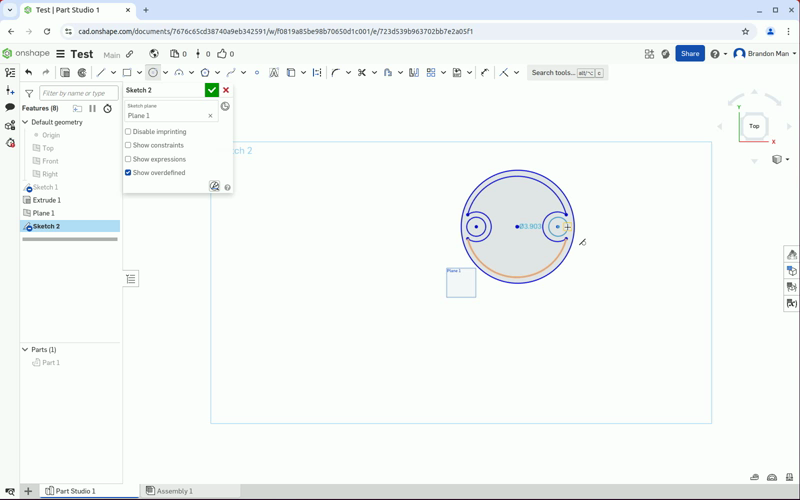
click(567, 226)
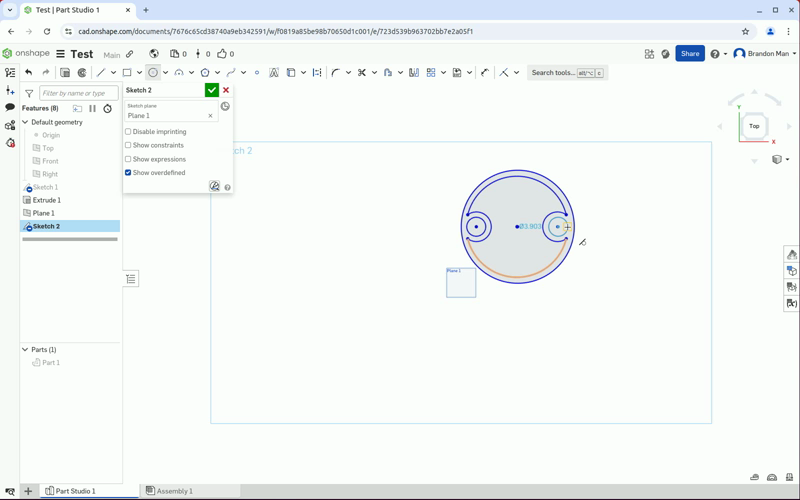
key(esc)
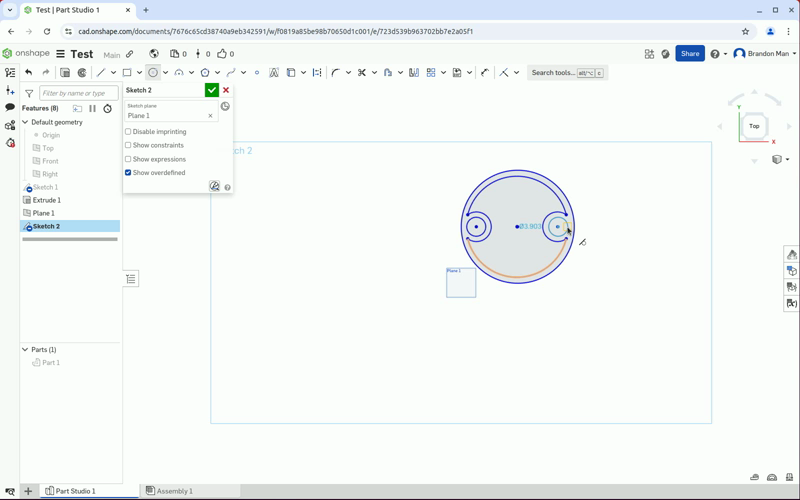
mouse_move(555, 190)
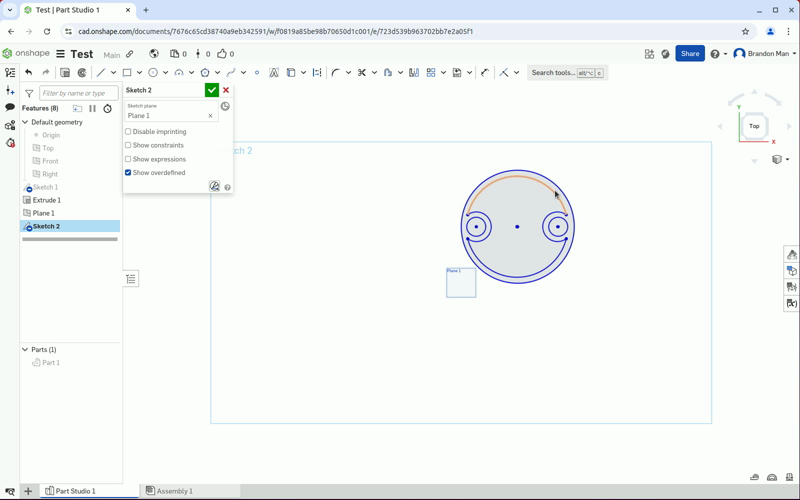
click(555, 190)
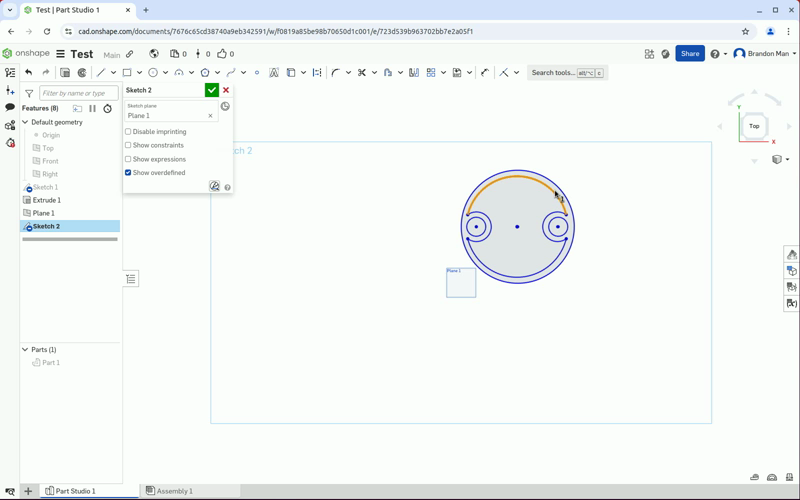
mouse_move(73, 352)
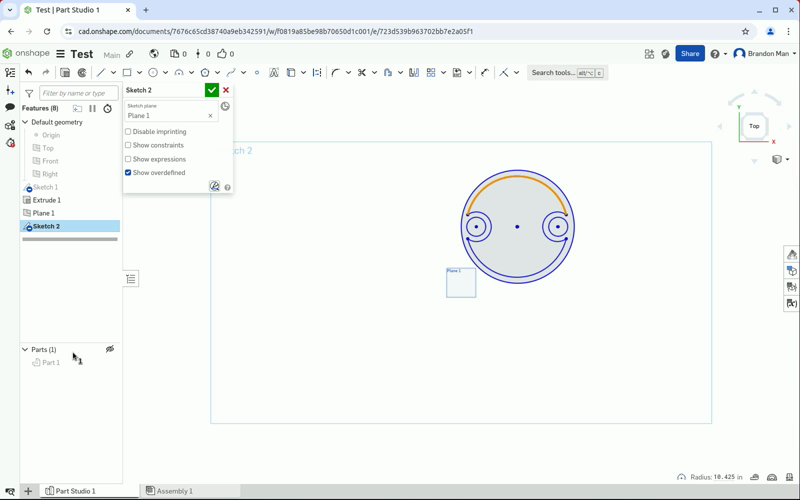
key(shift+y)
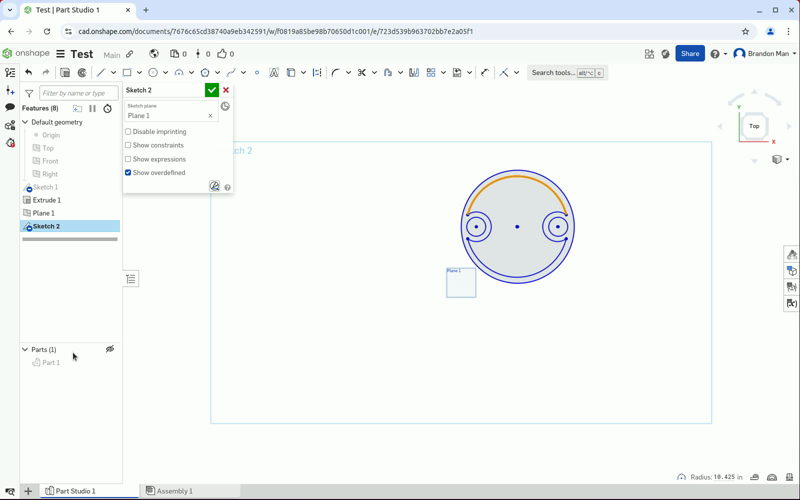
key(shift+e)
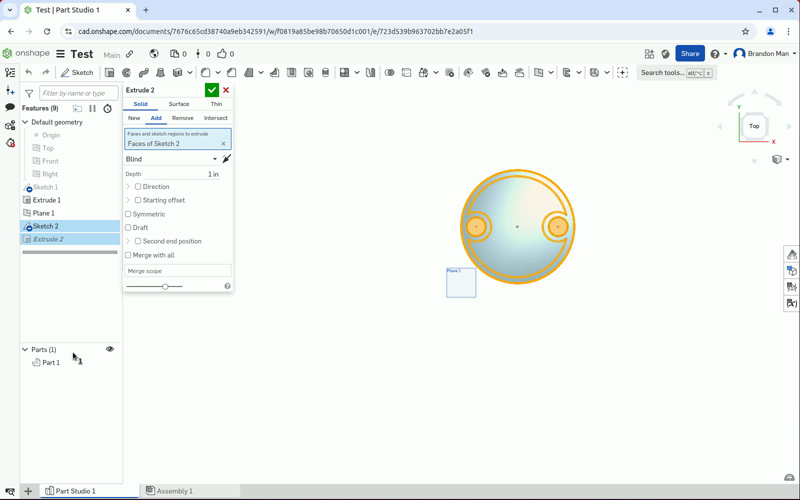
mouse_move(143, 106)
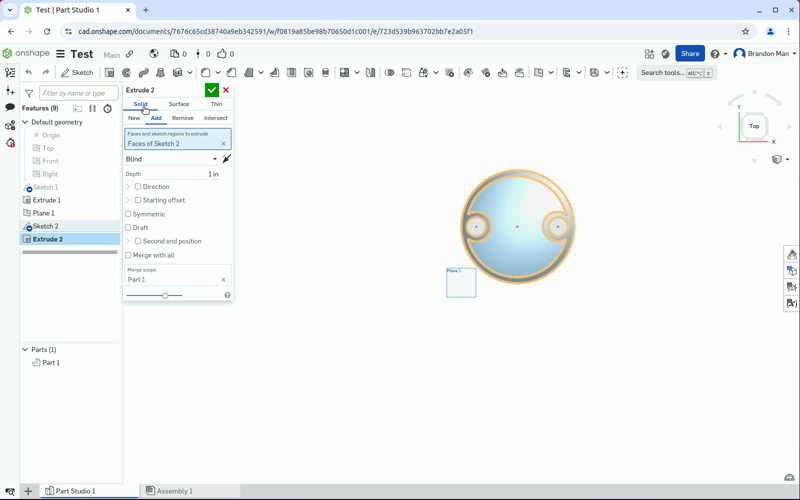
click(143, 106)
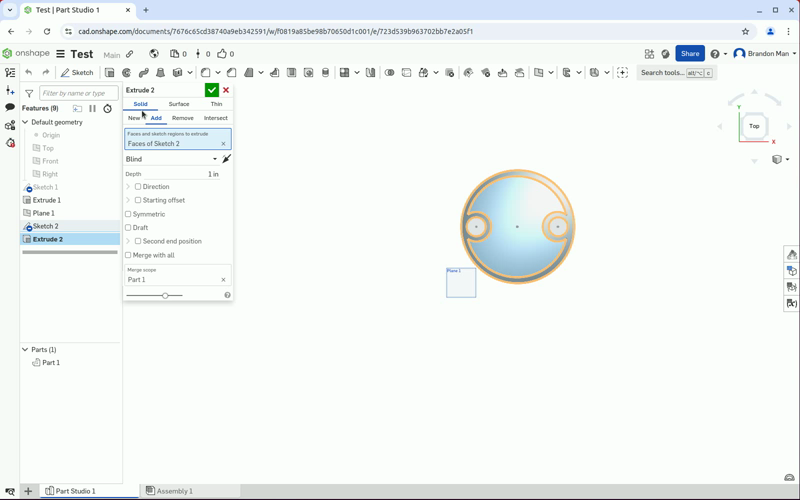
mouse_move(137, 120)
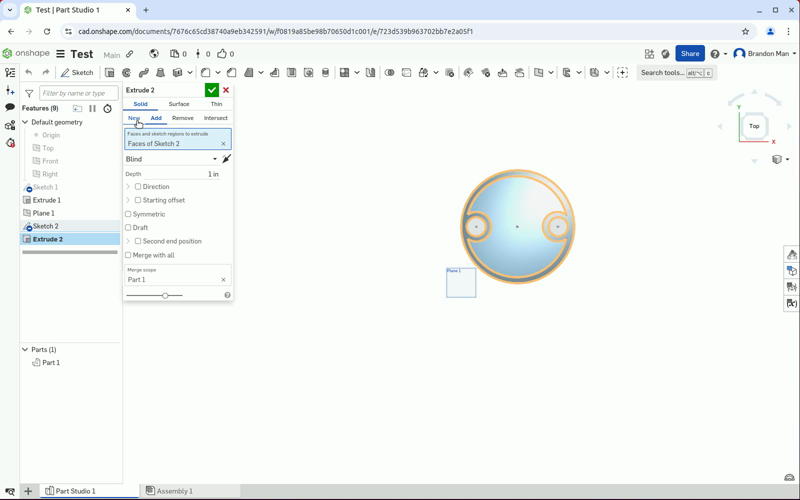
click(137, 120)
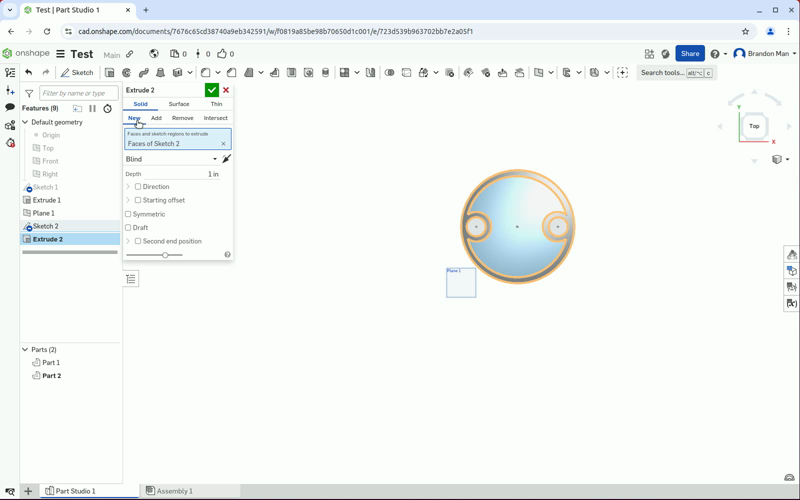
key(tab, 4)
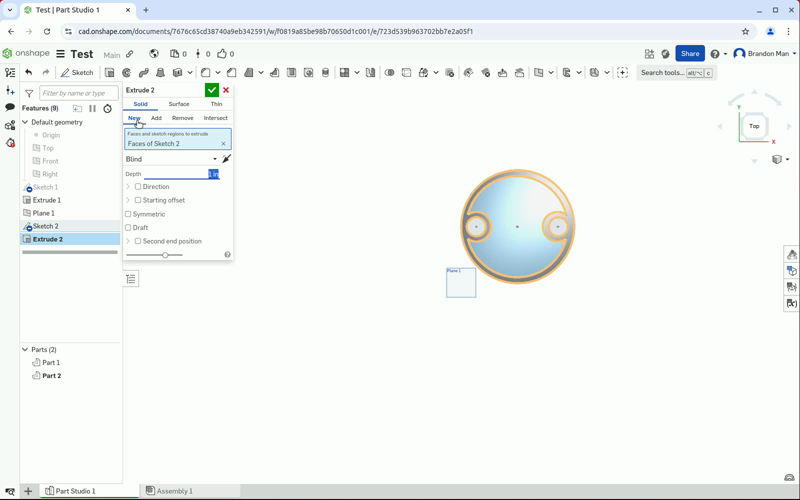
text(1.685)
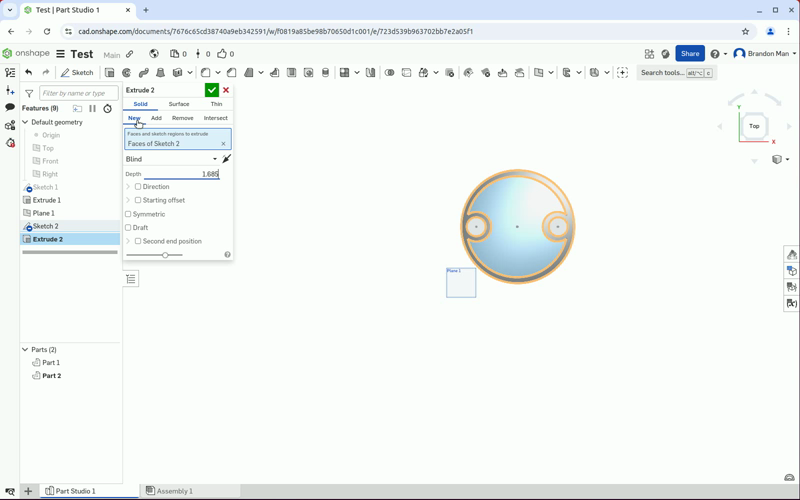
key(enter)
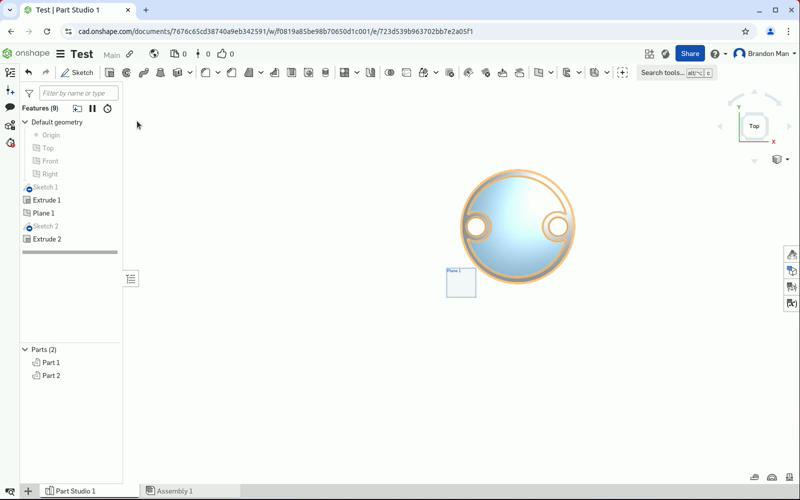
key(shift+h)
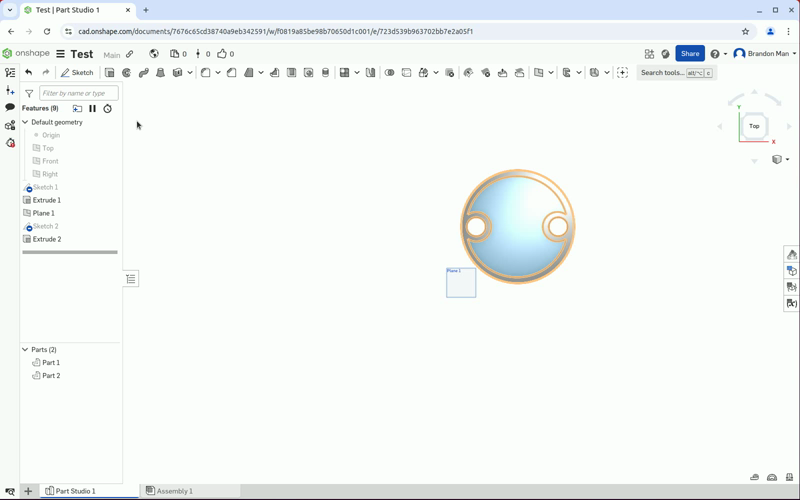
key(shift+h)
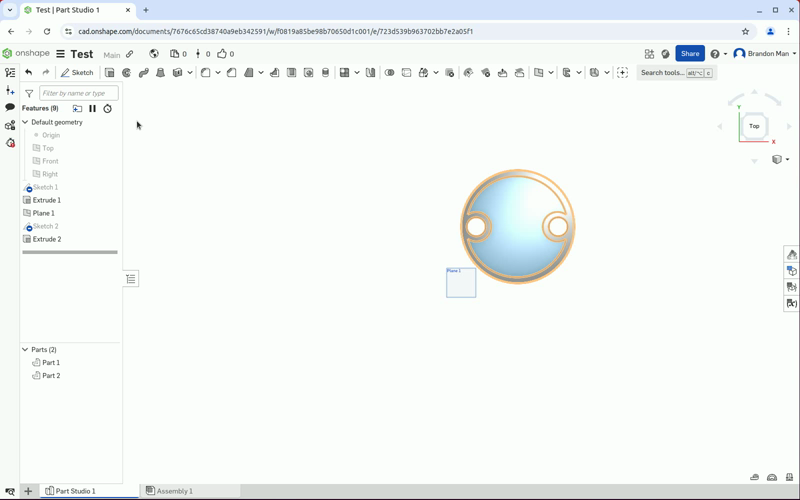
key(shift+7)
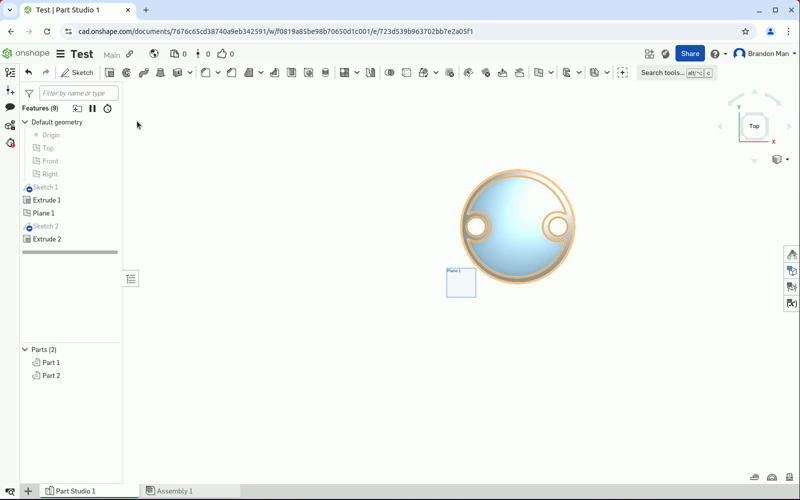
key(up, 3)
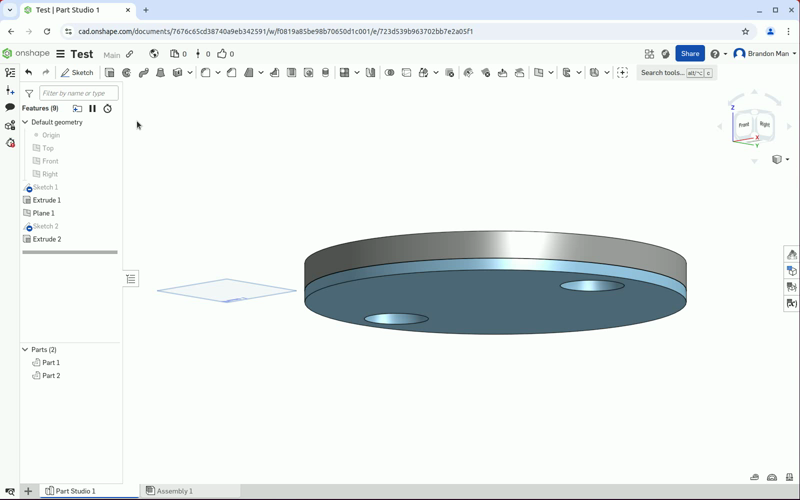
key(left, 3)
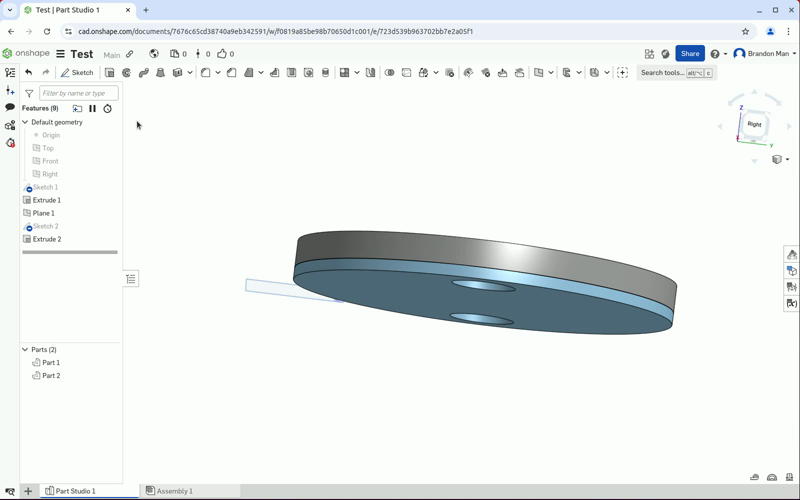
key(right, 3)
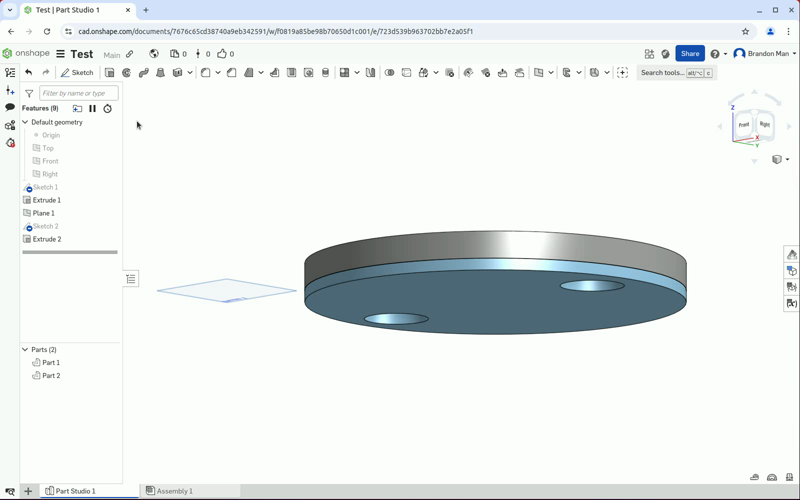
key(down, 3)
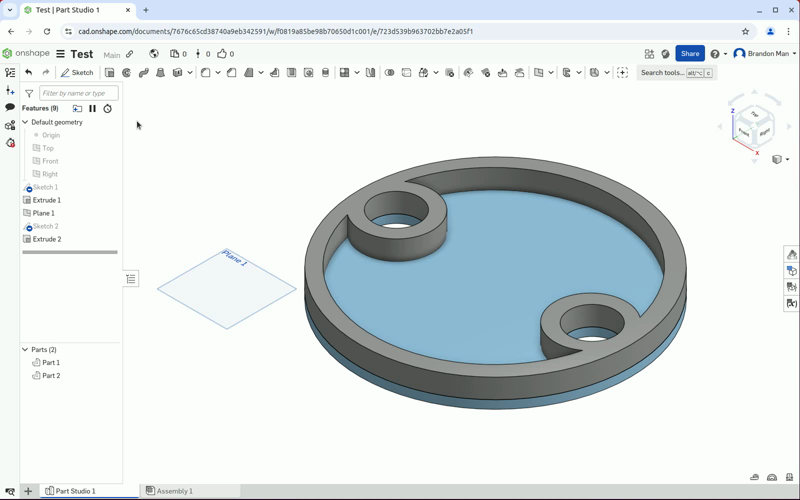
mouse_move(73, 189)
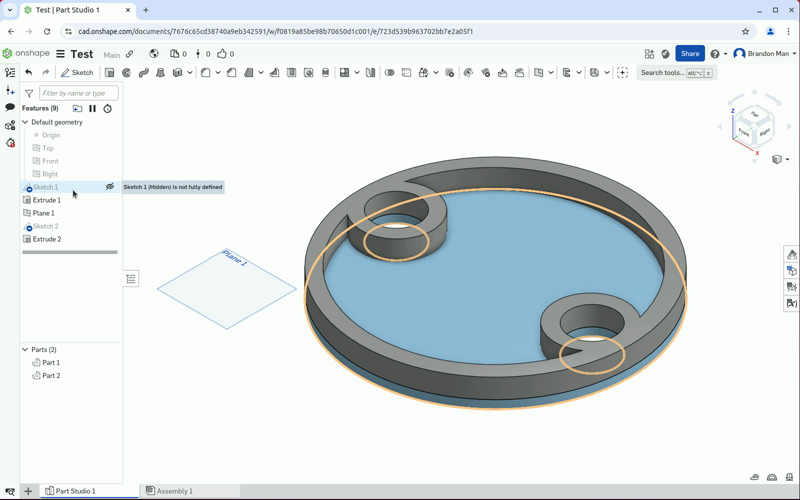
click(73, 189)